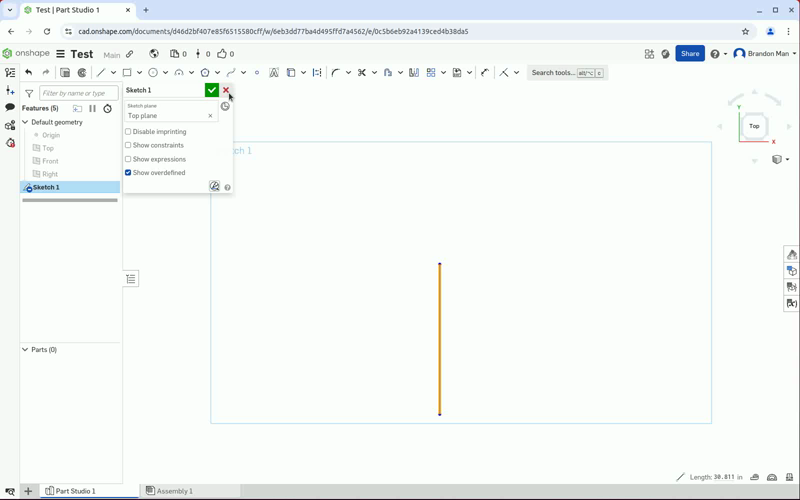
key(shift+h)
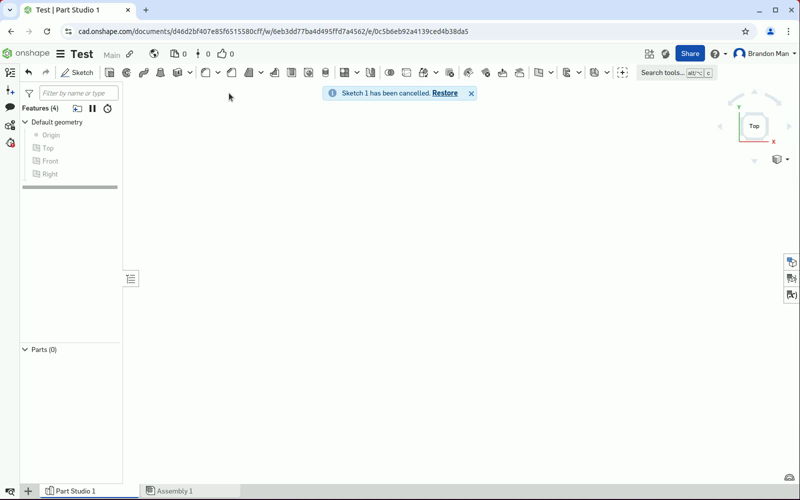
mouse_move(73, 352)
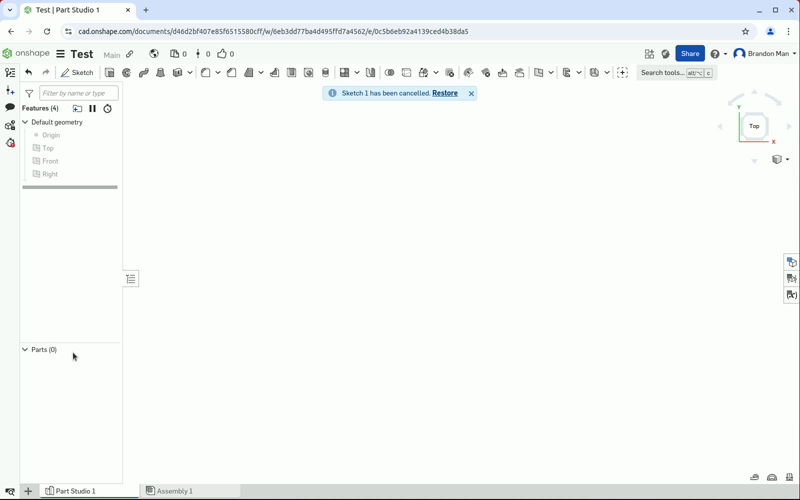
key(y)
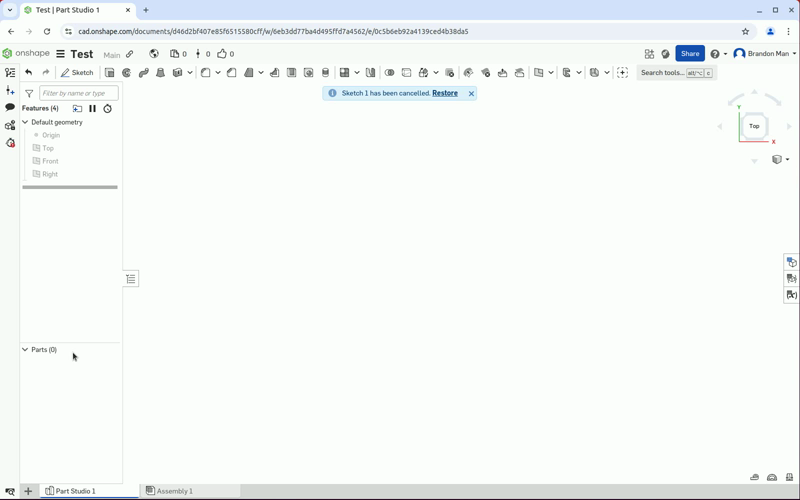
key(shift+p)
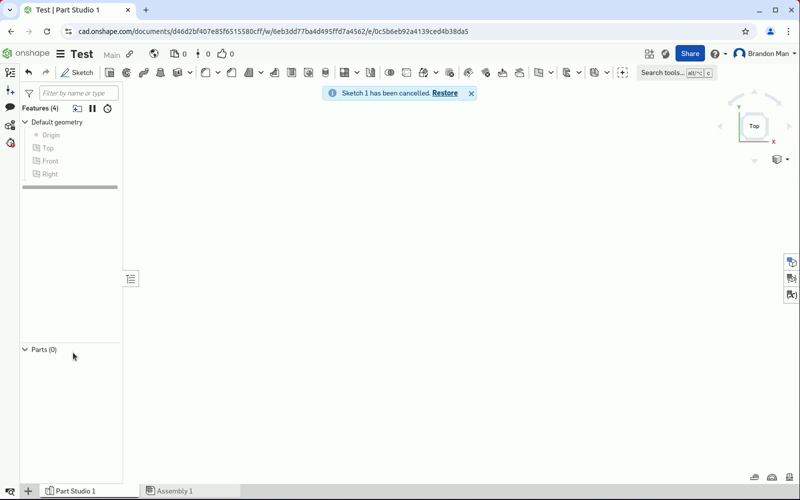
key(space)
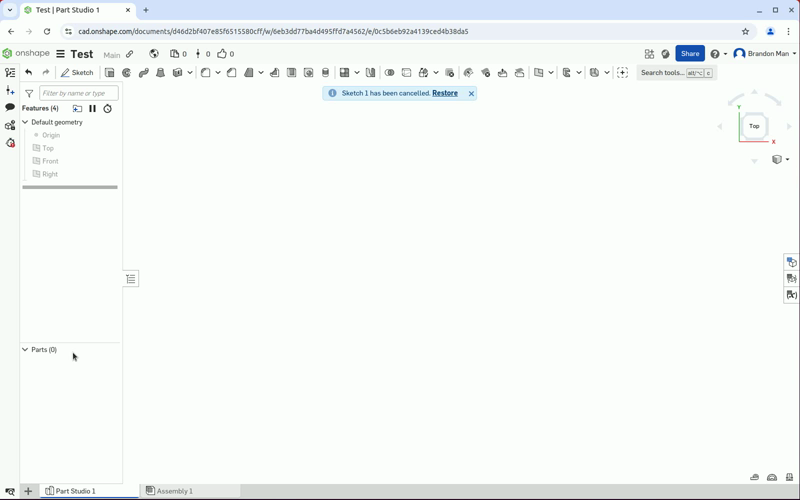
key_down(shift)
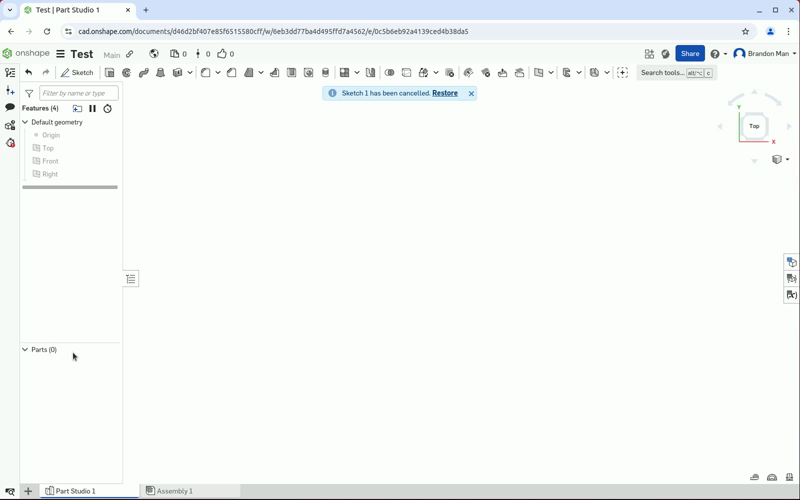
key(up)
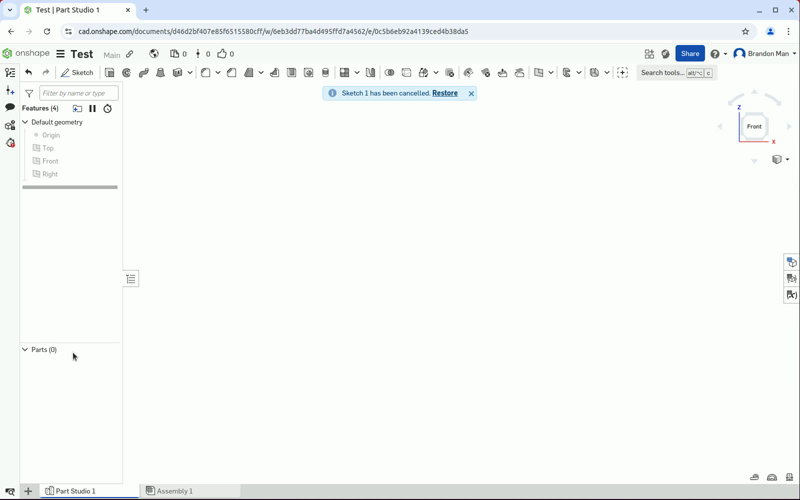
key_up(shift)
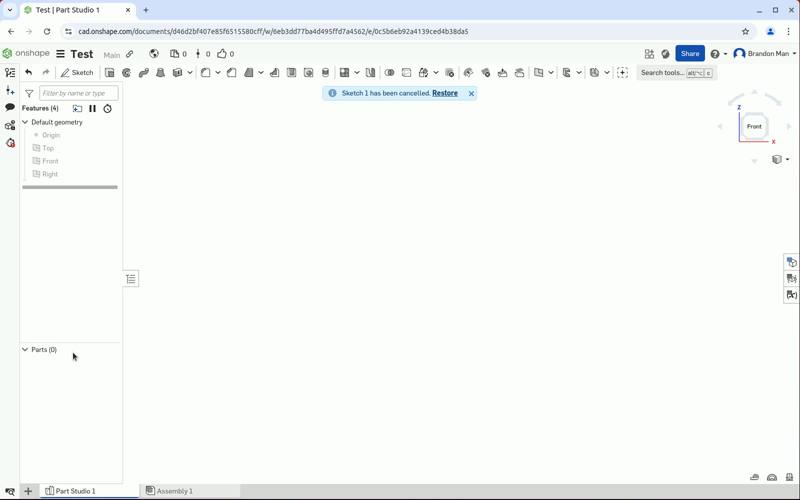
mouse_move(73, 352)
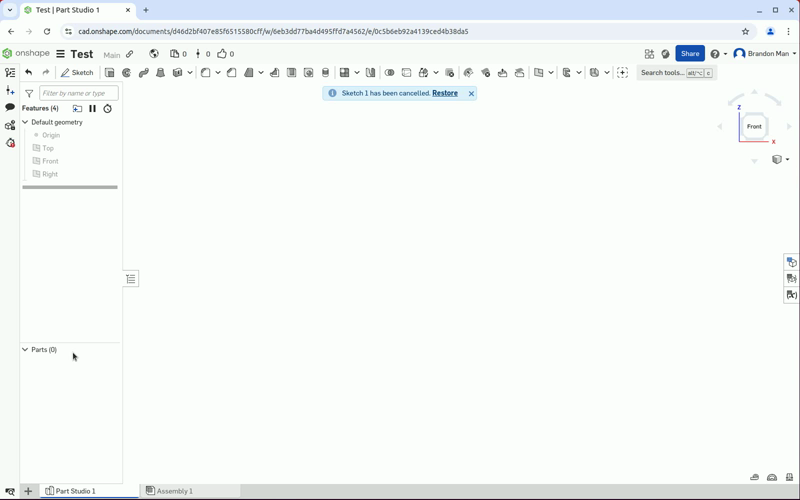
key(shift+y)
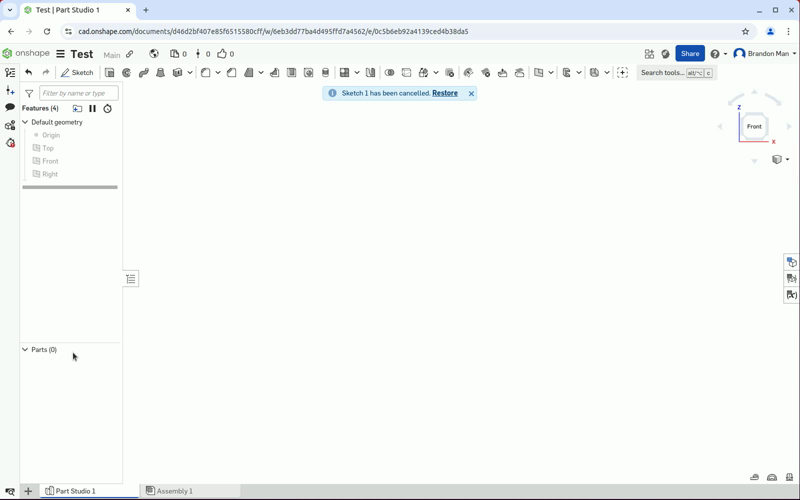
key(shift+s)
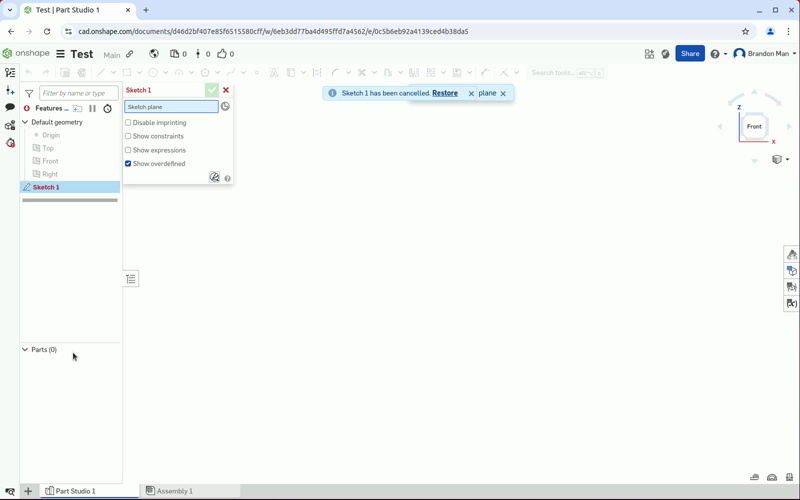
mouse_move(73, 163)
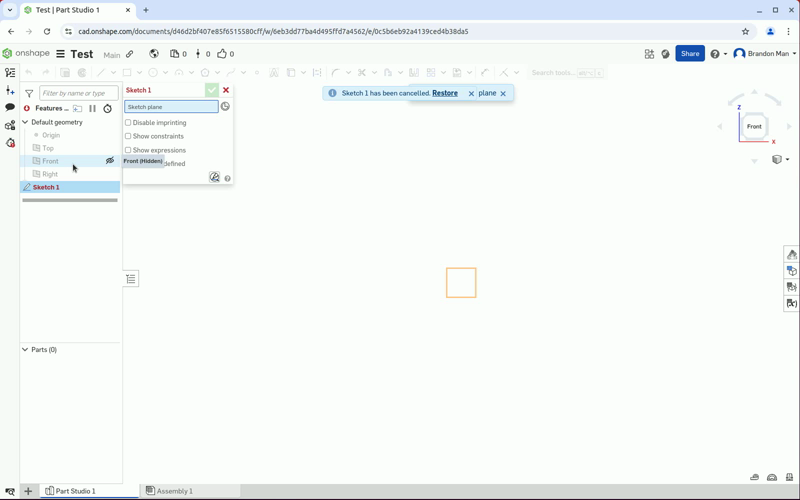
click(73, 163)
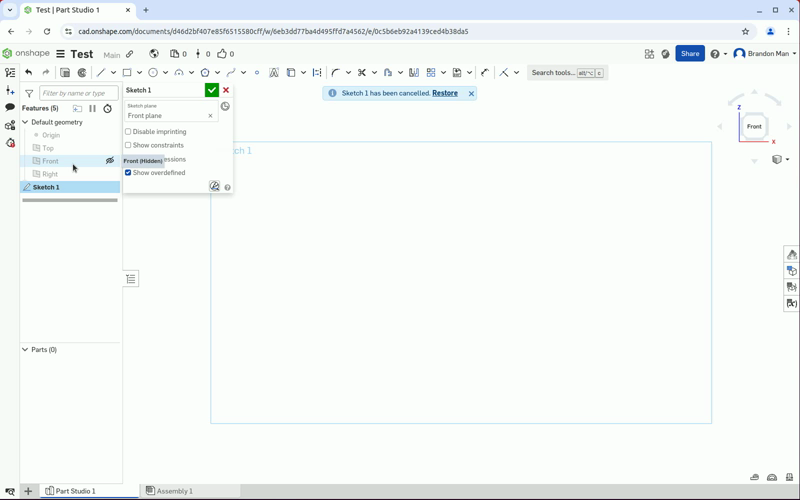
mouse_move(73, 352)
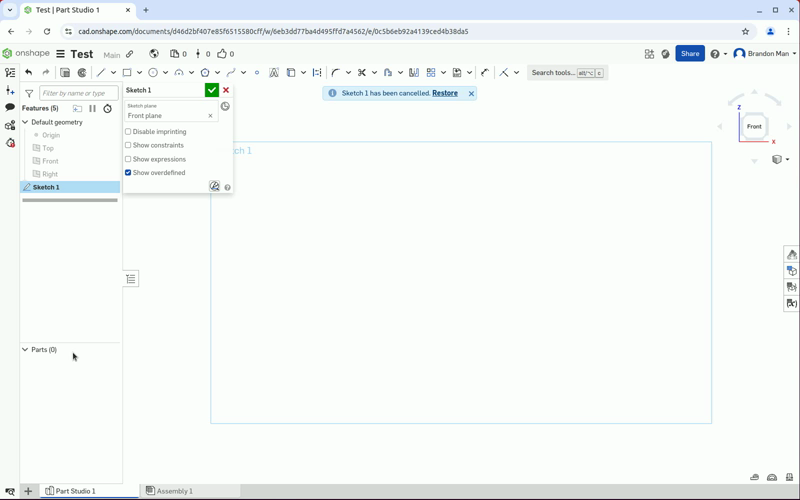
key(y)
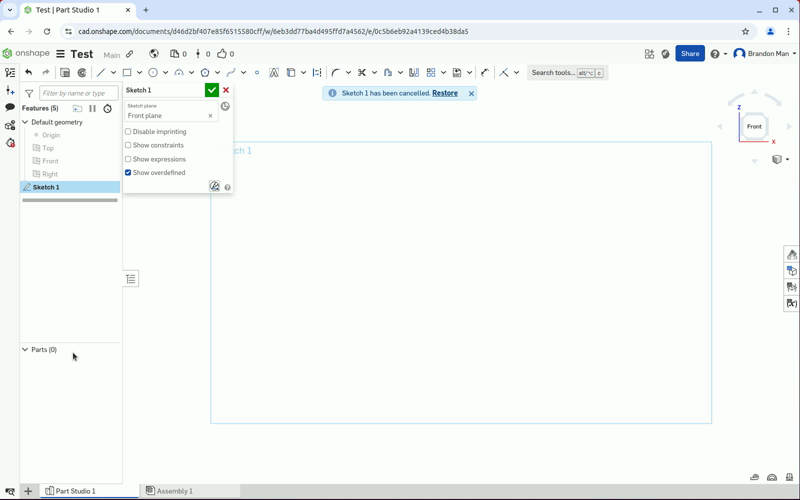
key(l)
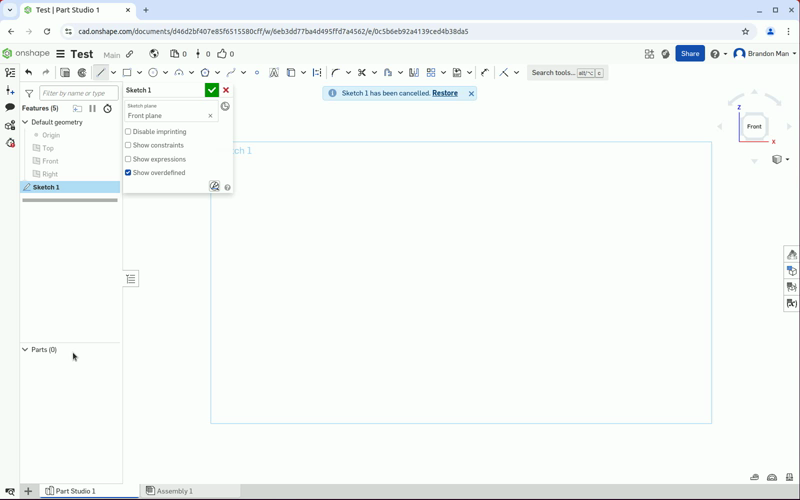
key_down(shift)
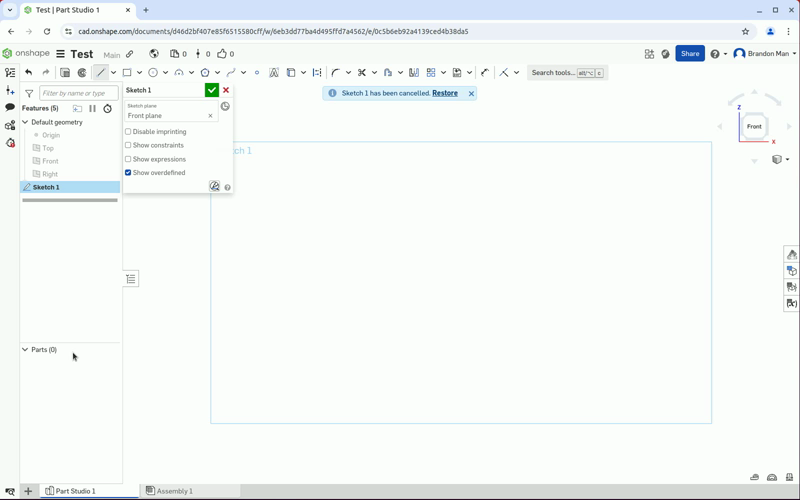
mouse_move(348, 282)
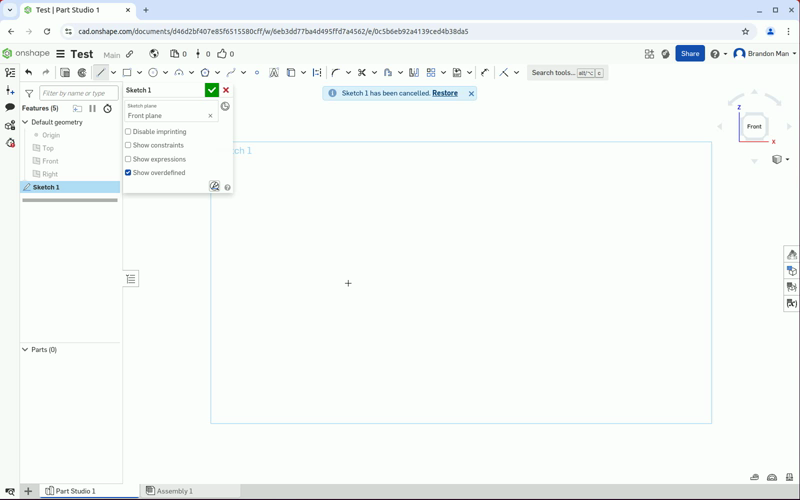
click(348, 282)
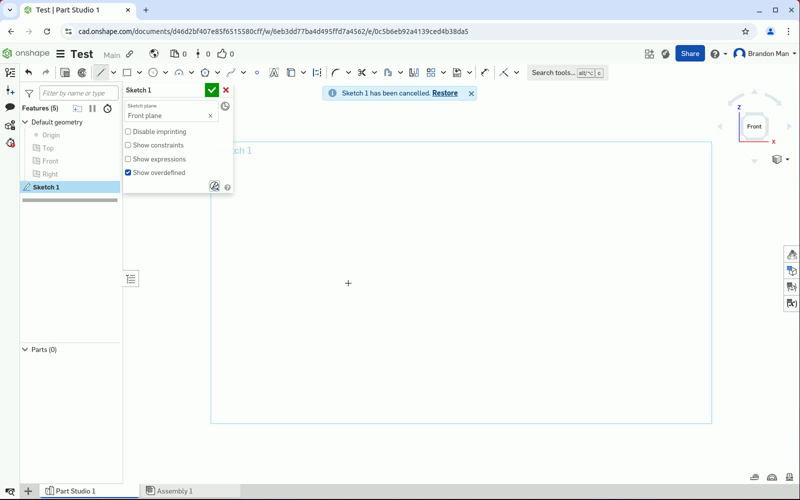
key_up(shift)
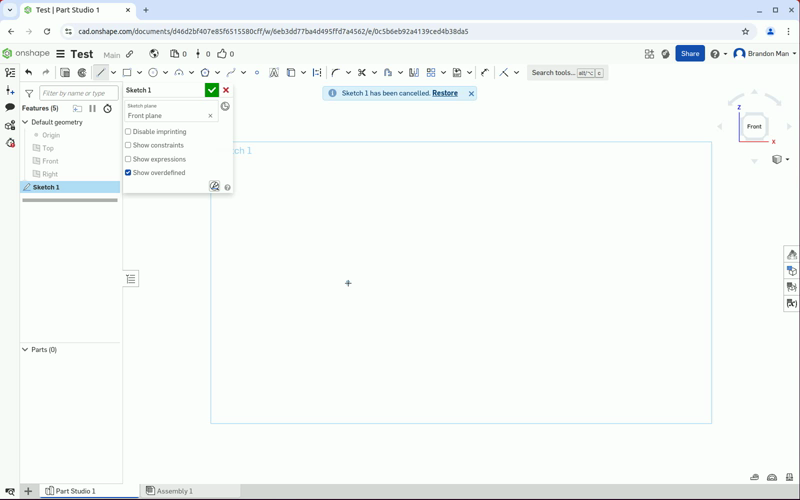
key_down(shift)
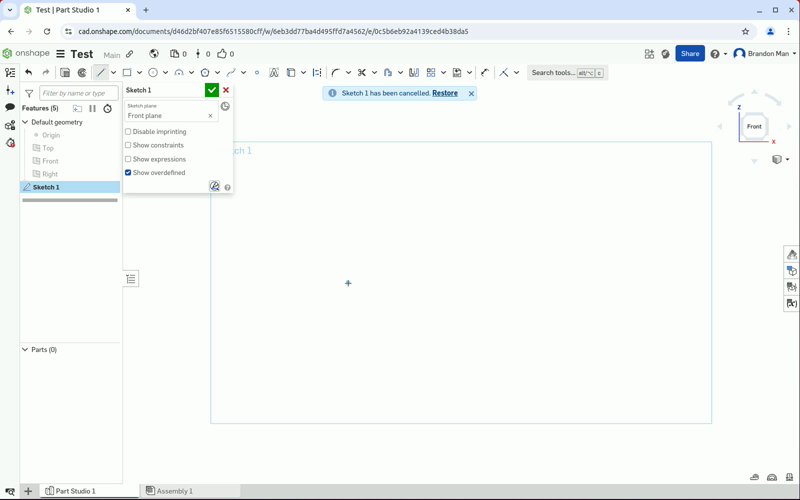
mouse_move(460, 282)
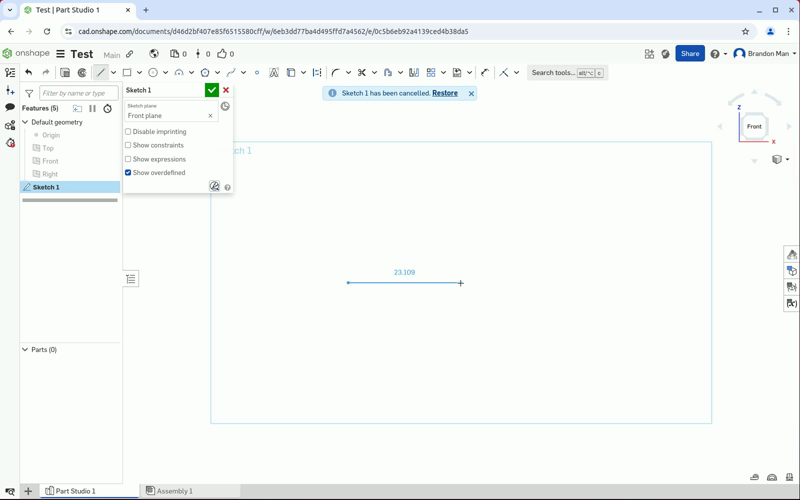
click(460, 282)
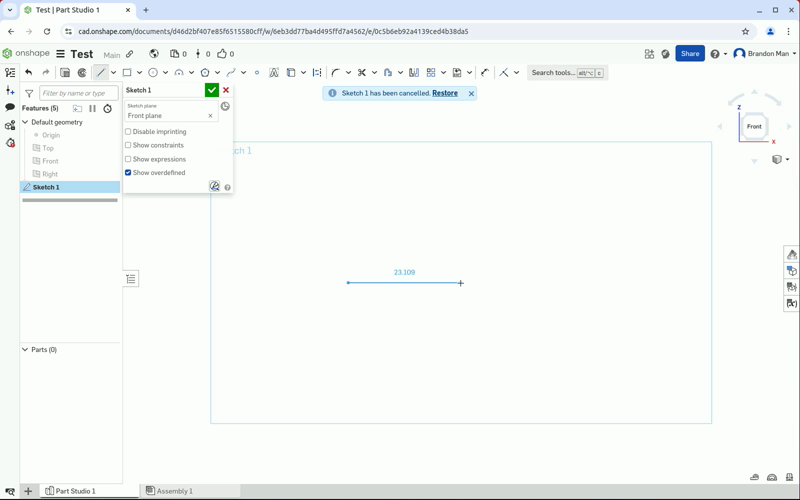
key_up(shift)
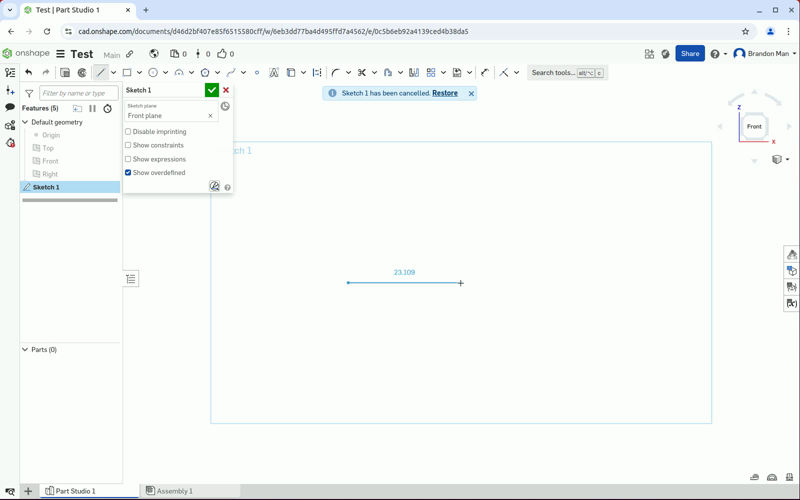
key_down(shift)
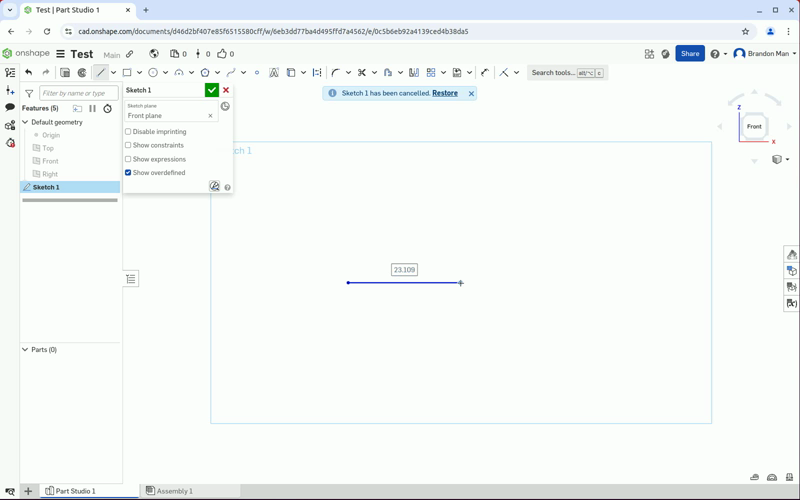
mouse_move(460, 214)
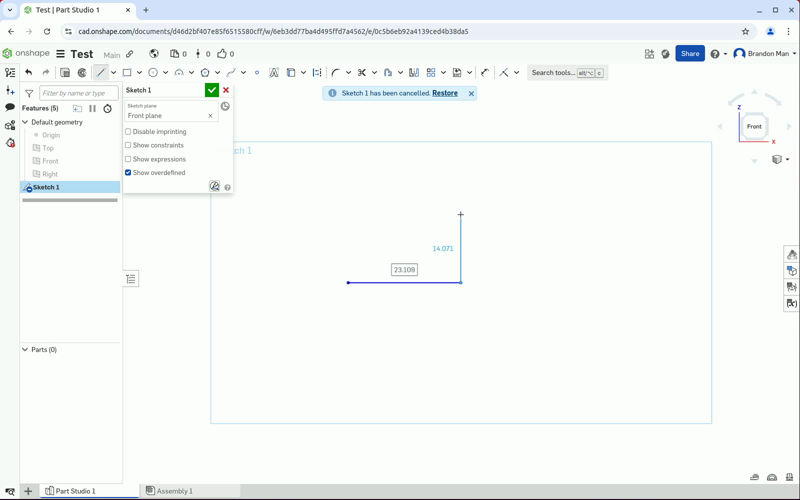
click(460, 214)
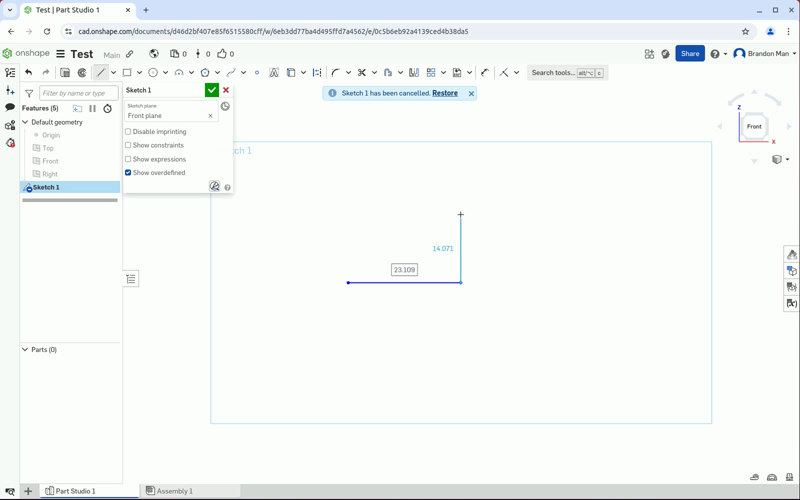
key_up(shift)
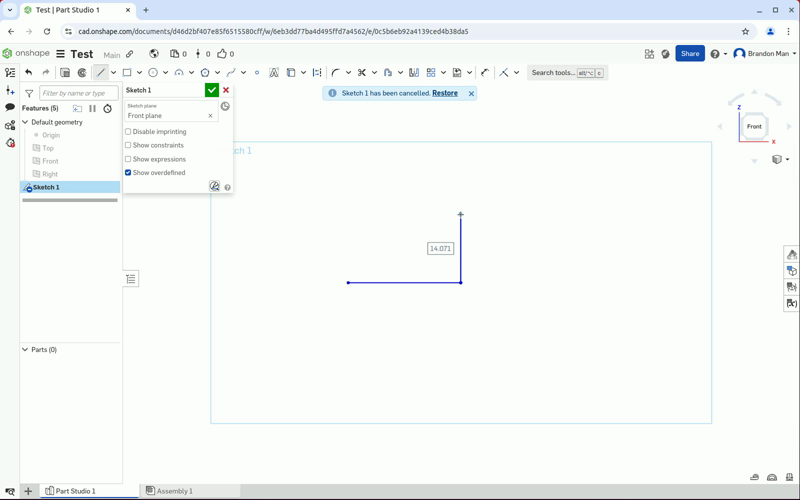
key_down(shift)
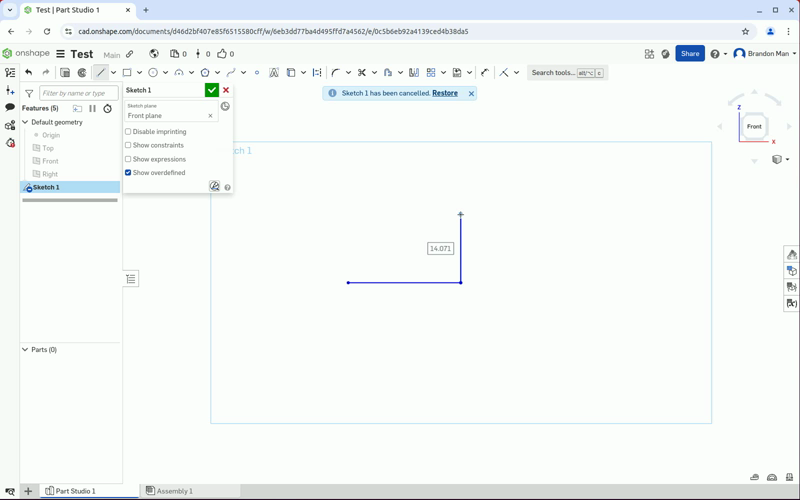
mouse_move(348, 214)
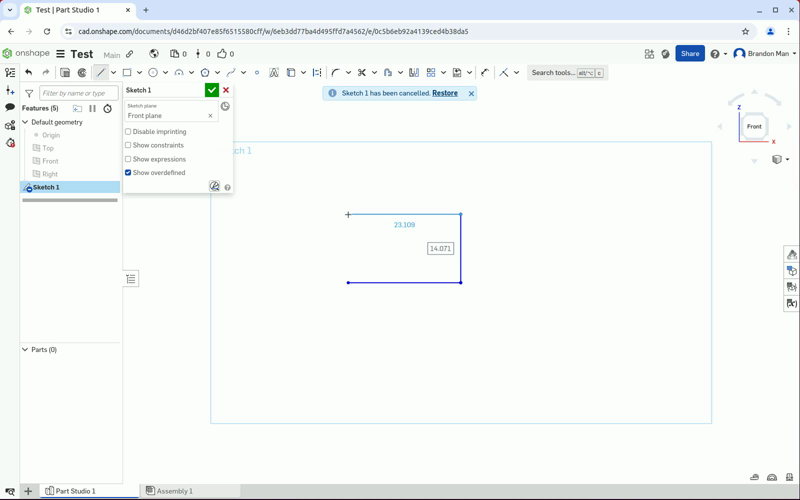
click(348, 214)
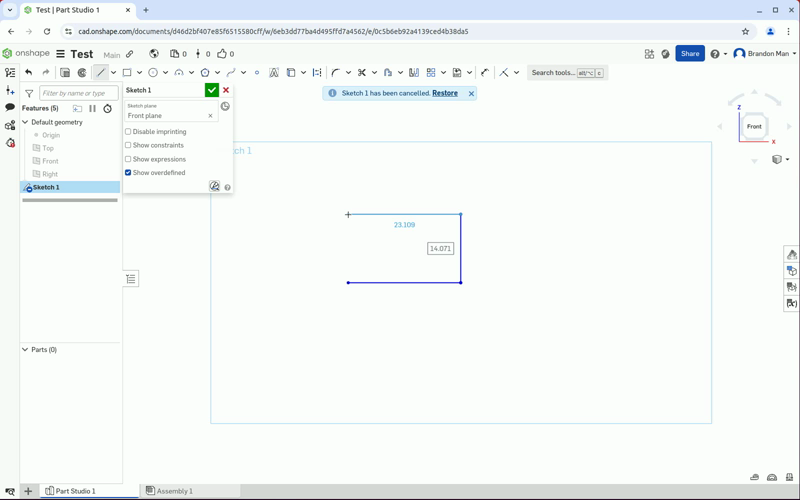
key_up(shift)
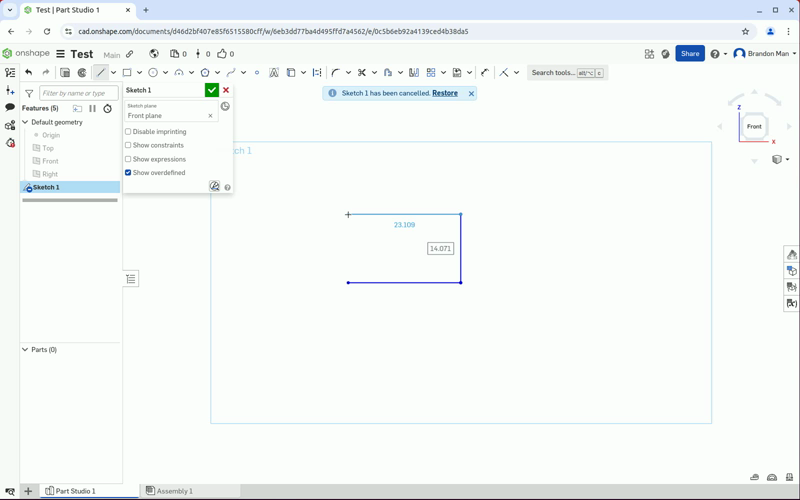
key_down(shift)
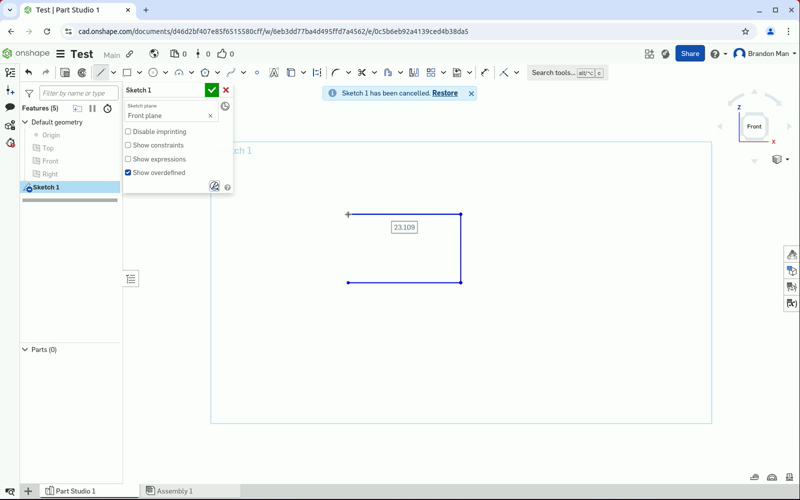
mouse_move(348, 282)
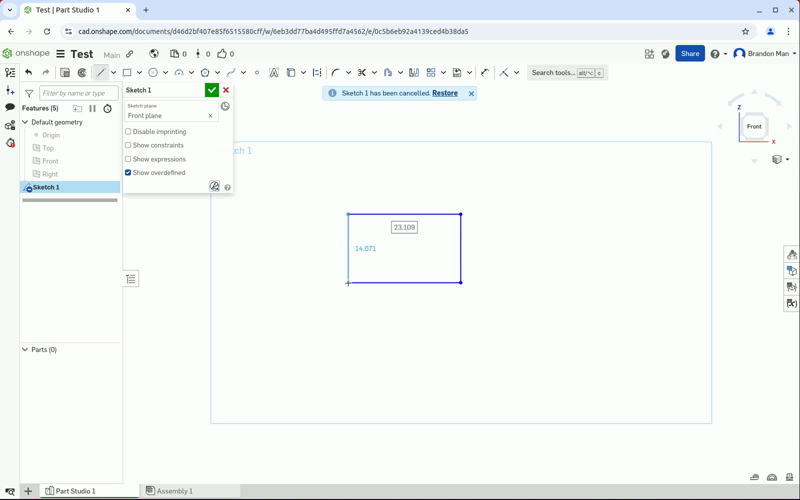
key_up(shift)
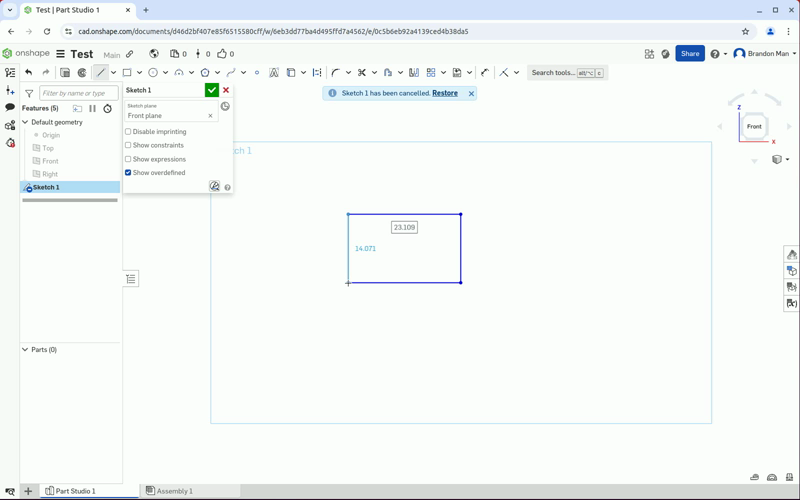
click(348, 282)
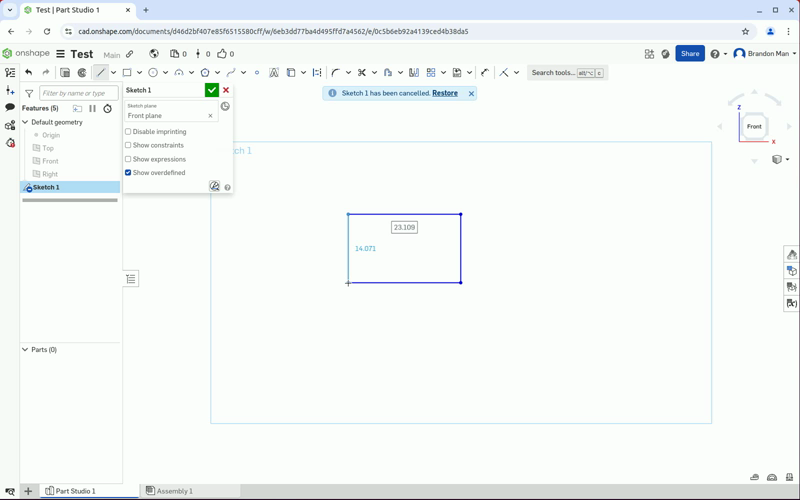
key(esc)
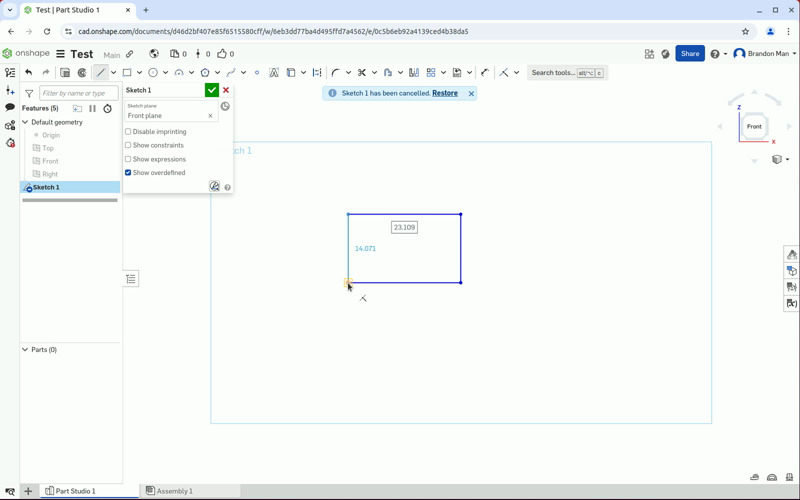
mouse_move(395, 241)
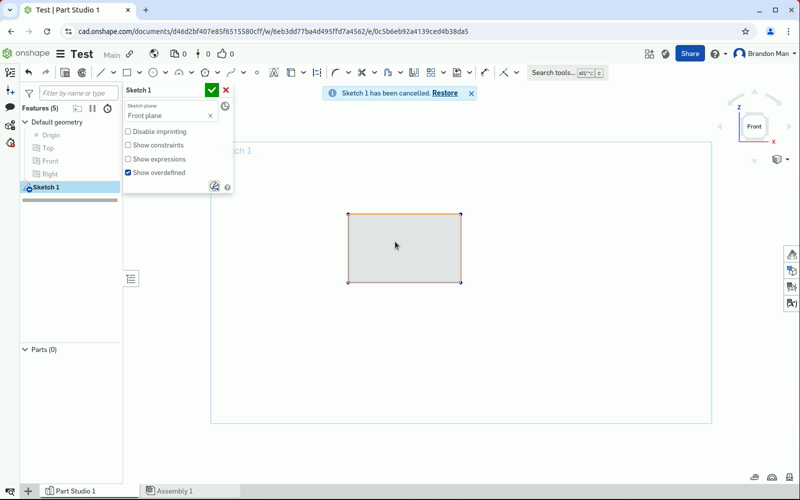
click(395, 241)
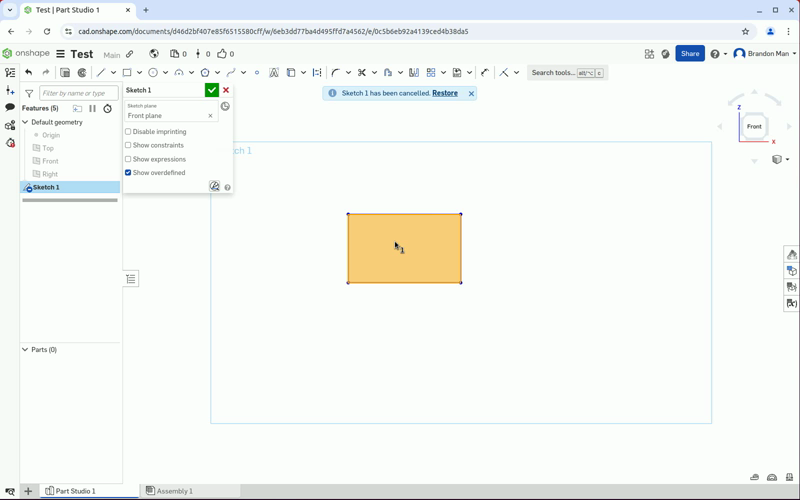
mouse_move(73, 352)
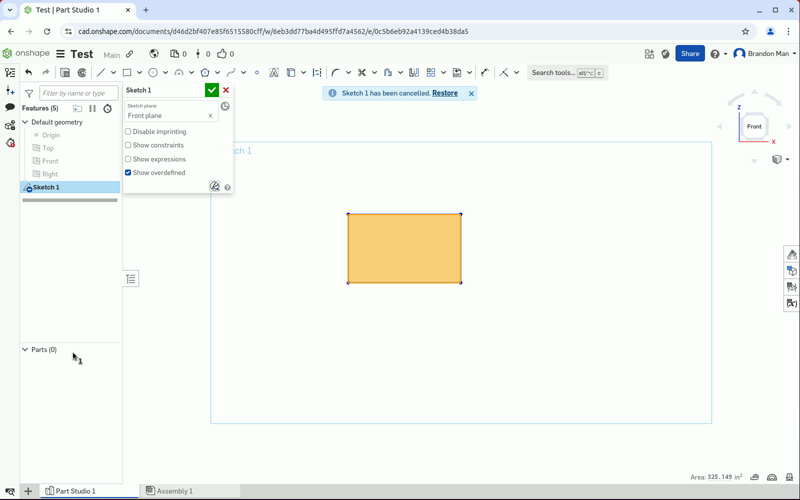
key(shift+y)
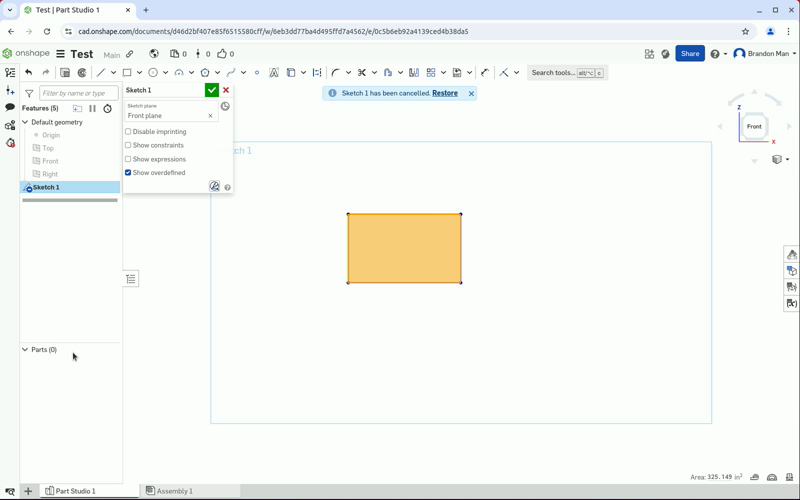
key(shift+e)
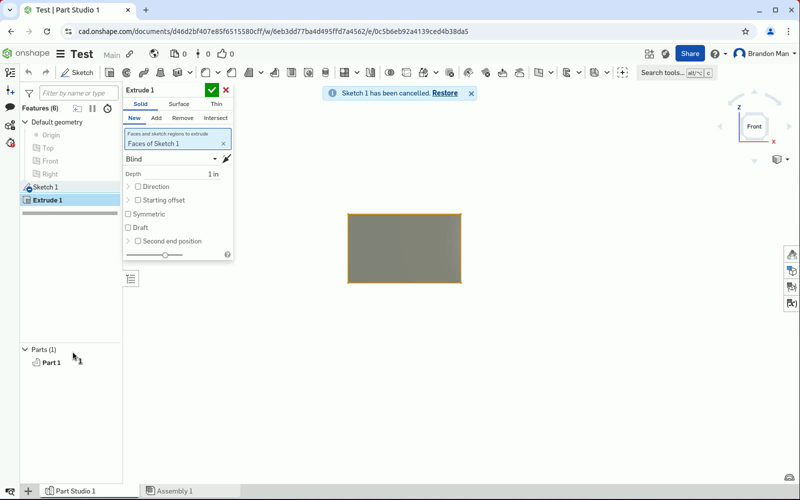
mouse_move(143, 106)
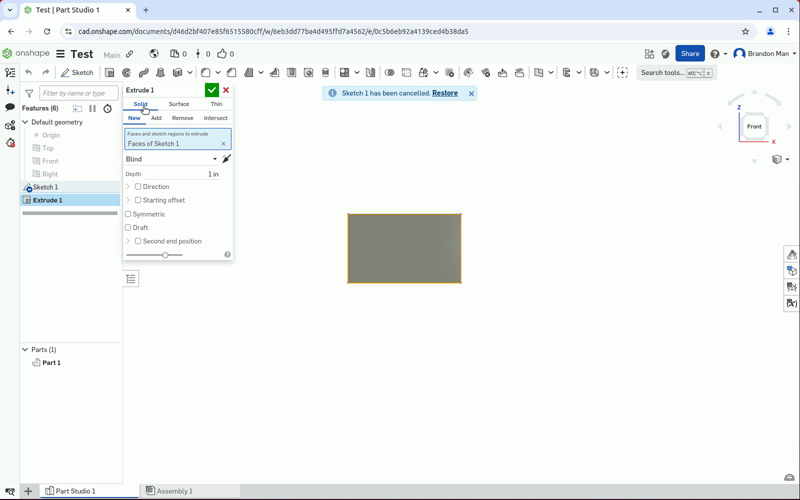
click(143, 106)
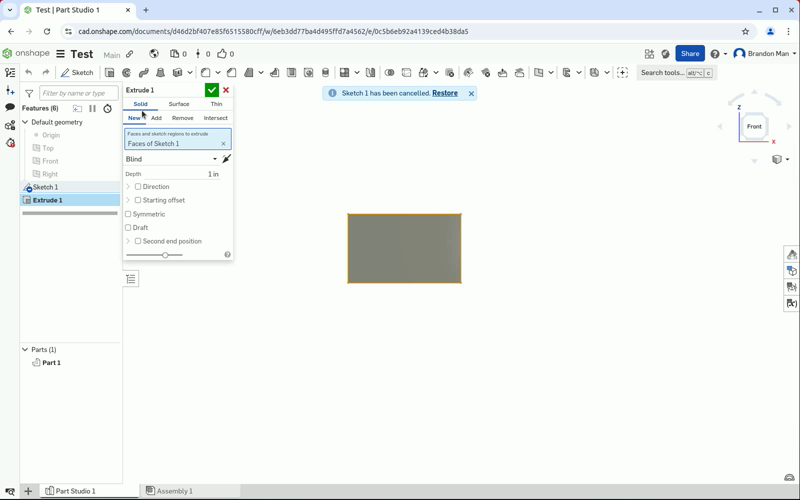
mouse_move(137, 120)
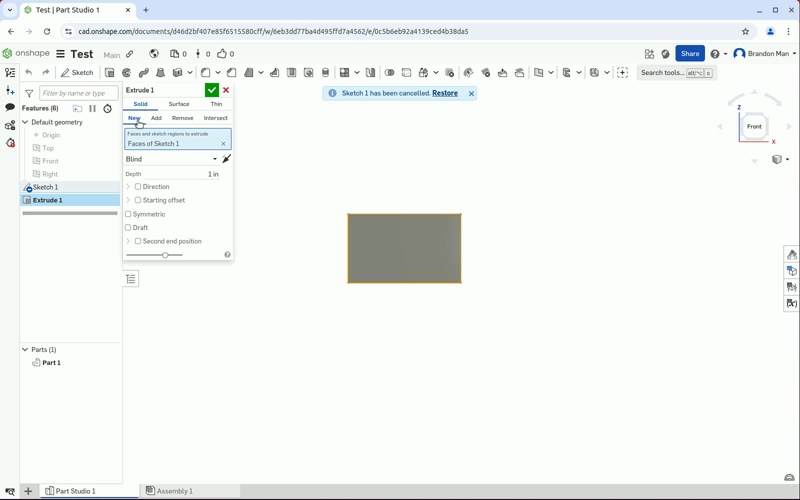
click(137, 120)
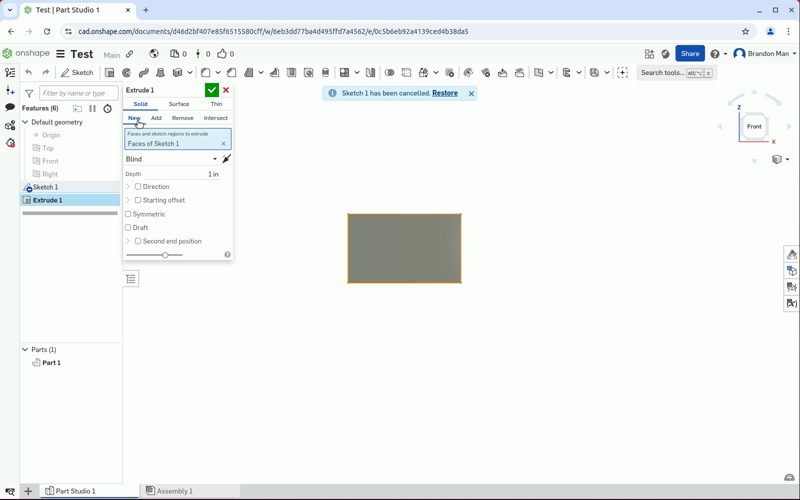
key(tab, 4)
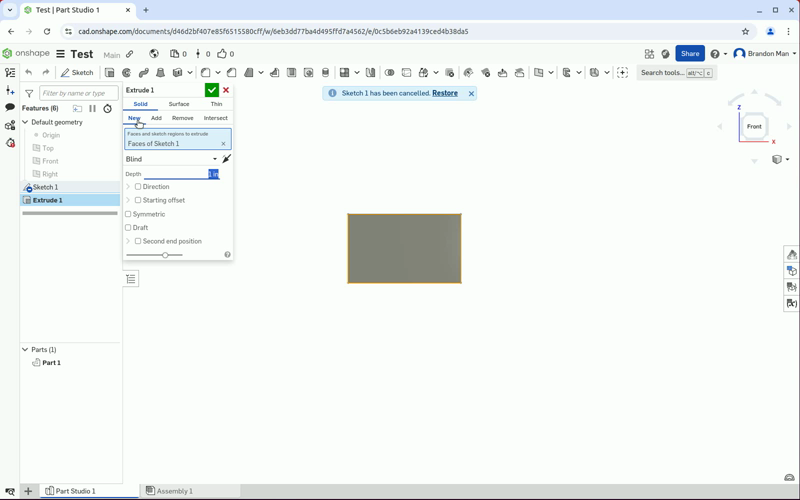
text(0.241)
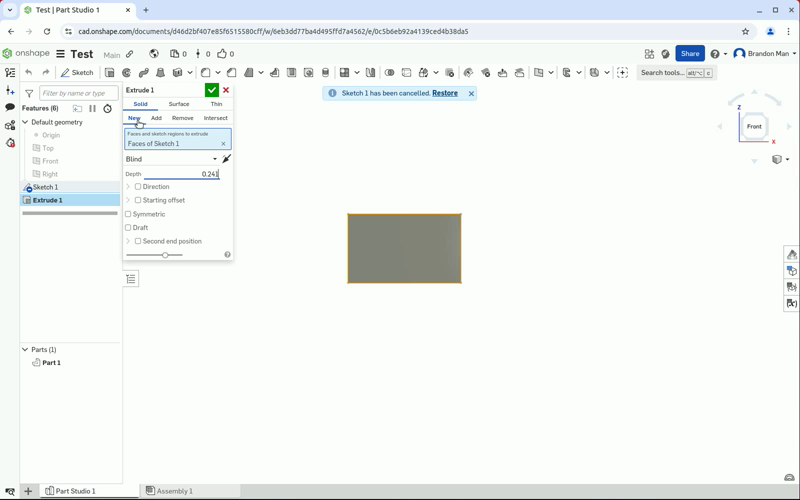
key(enter)
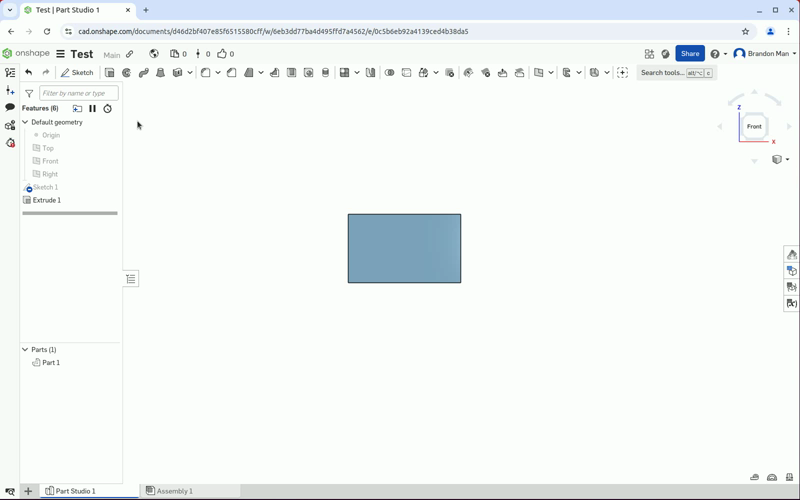
key(shift+h)
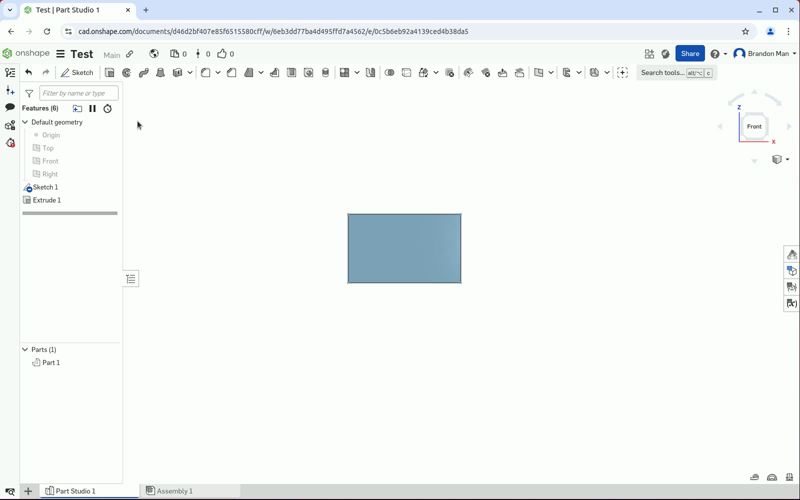
key(shift+h)
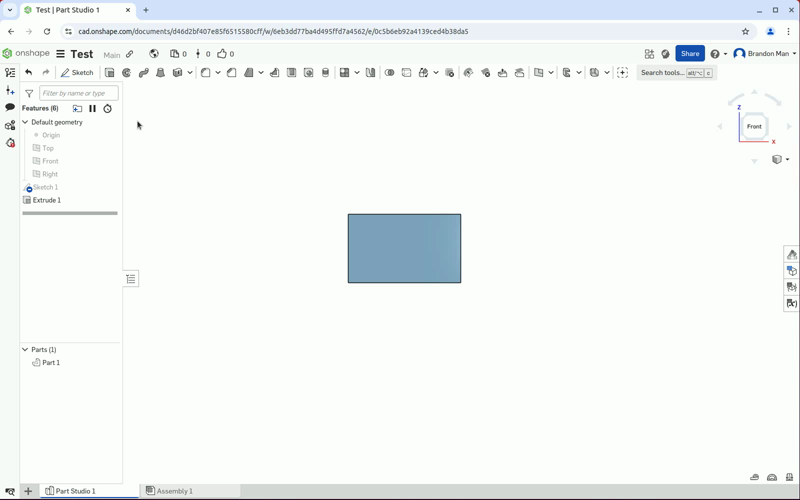
mouse_move(73, 189)
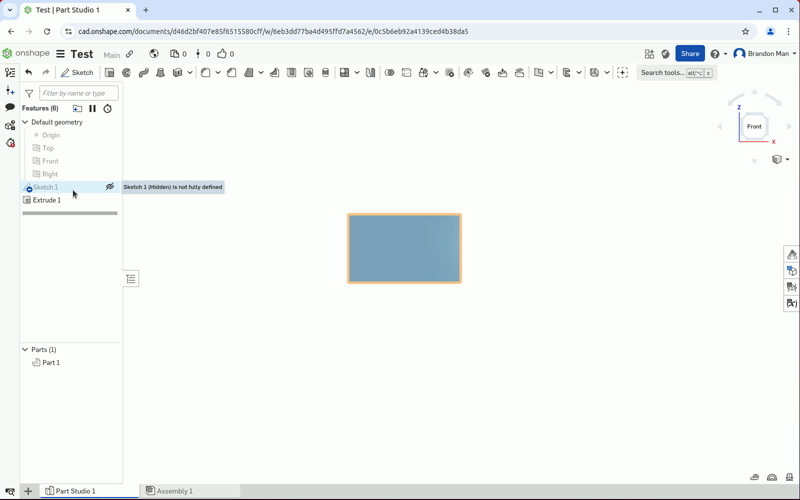
click(73, 189)
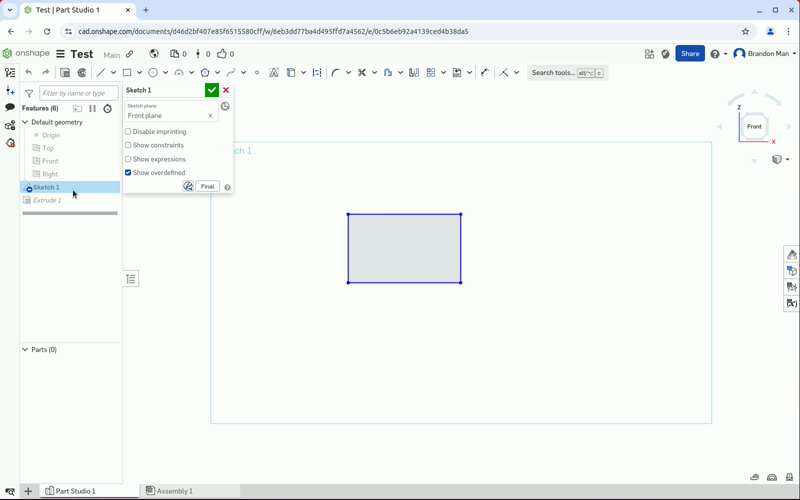
mouse_move(229, 92)
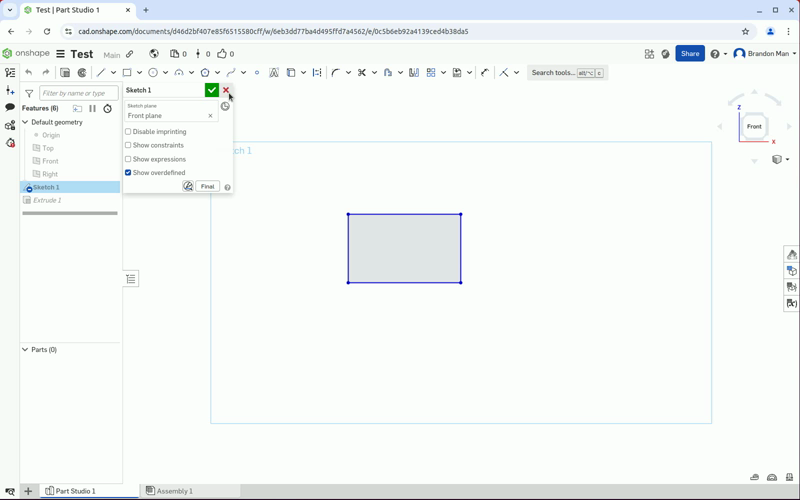
click(229, 92)
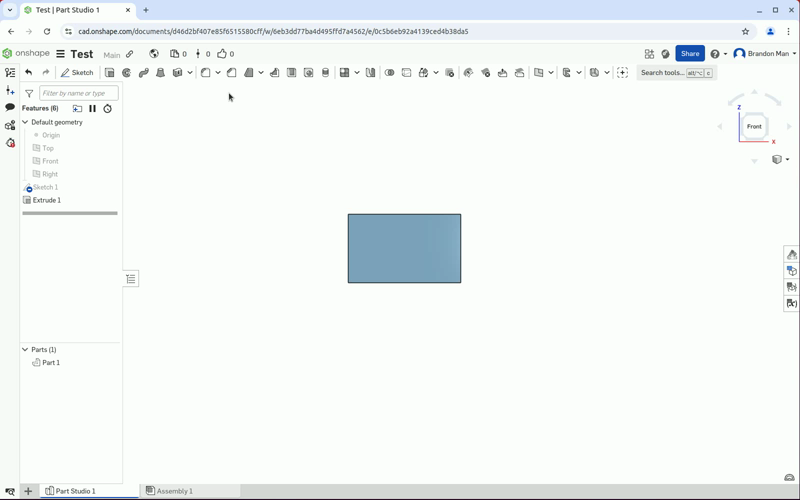
mouse_move(541, 75)
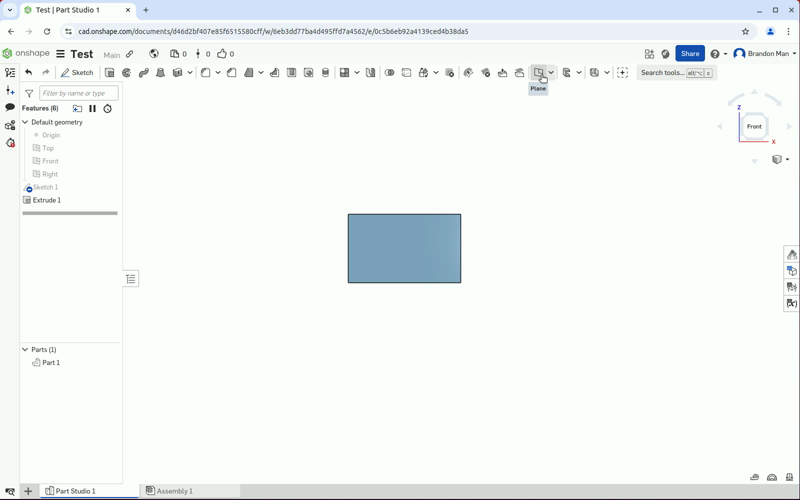
click(541, 75)
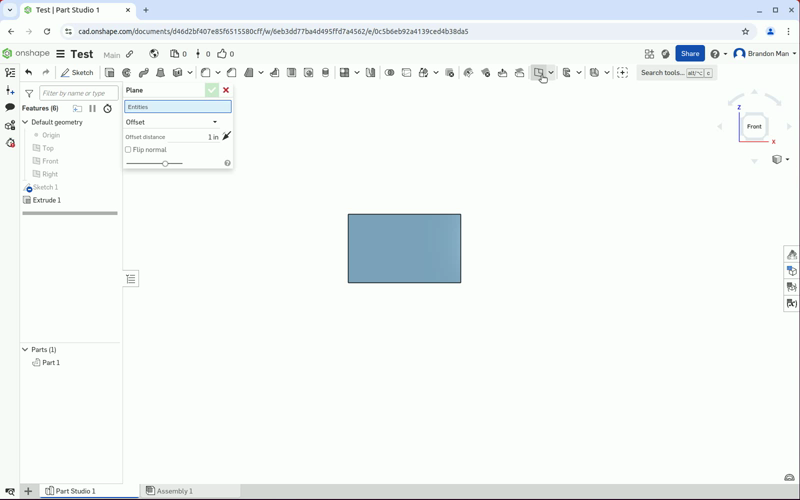
mouse_move(73, 163)
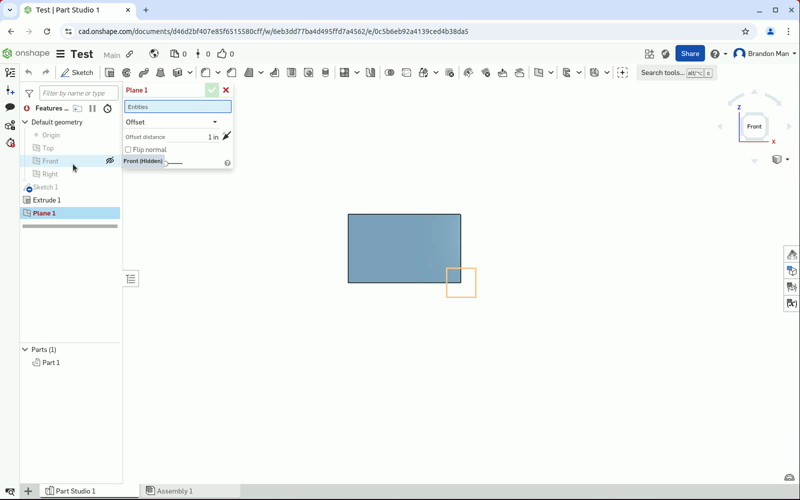
click(73, 163)
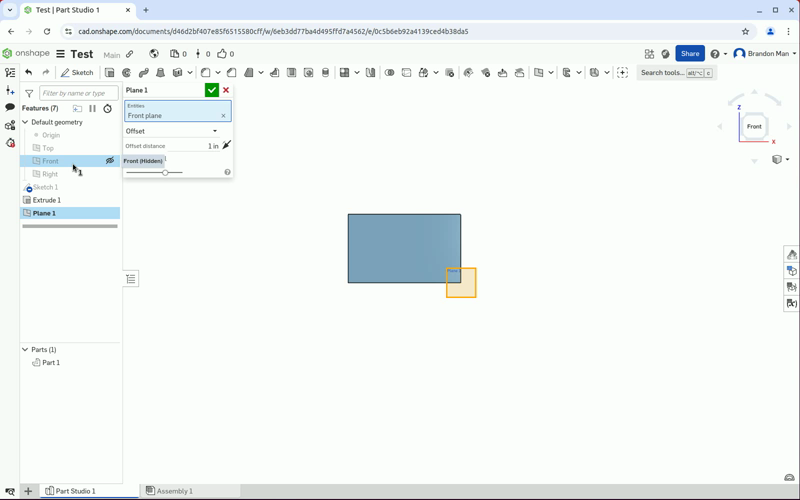
key(tab, 2)
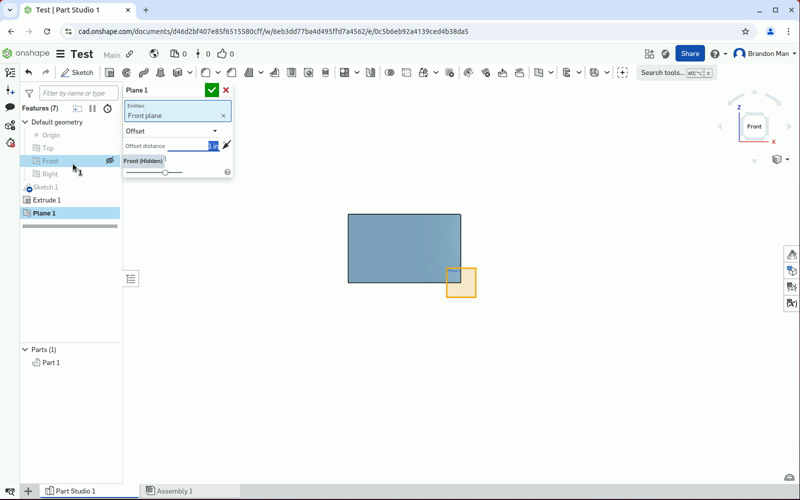
text(0.246)
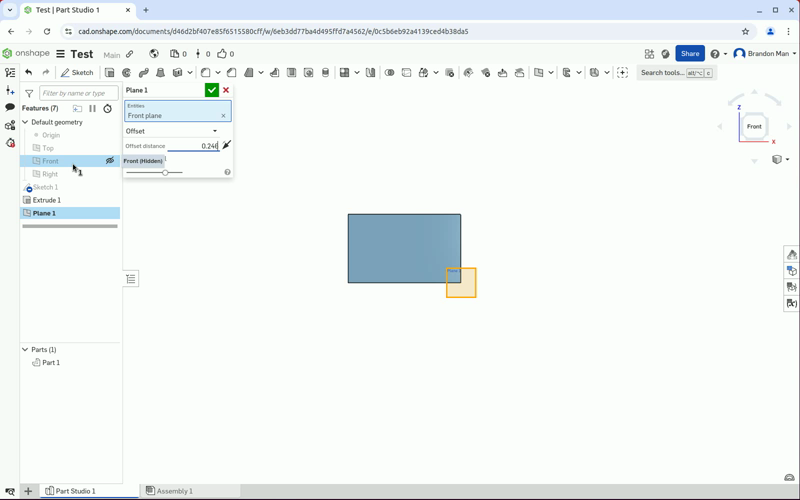
key(enter, 2)
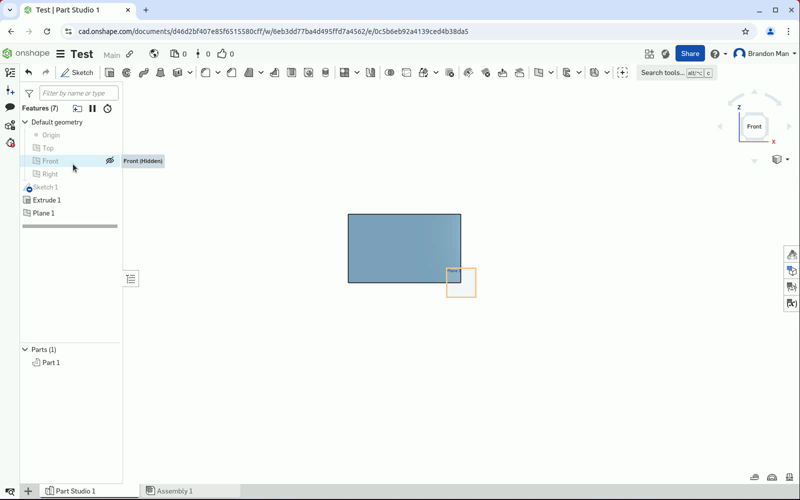
key(shift+s)
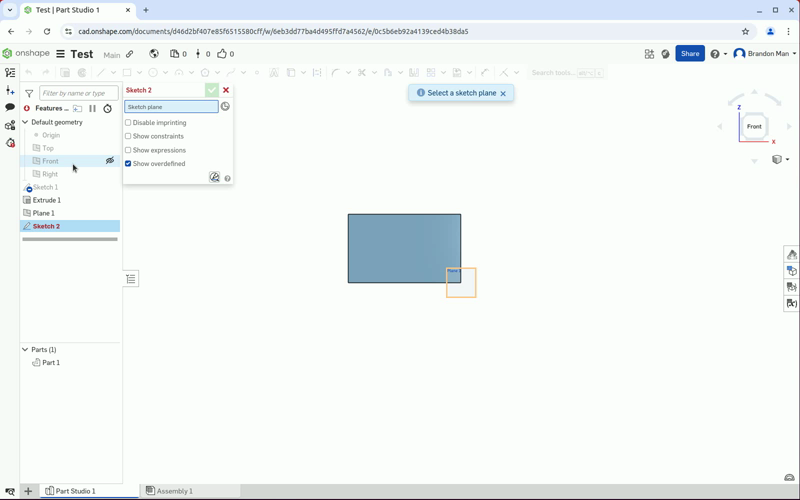
mouse_move(73, 215)
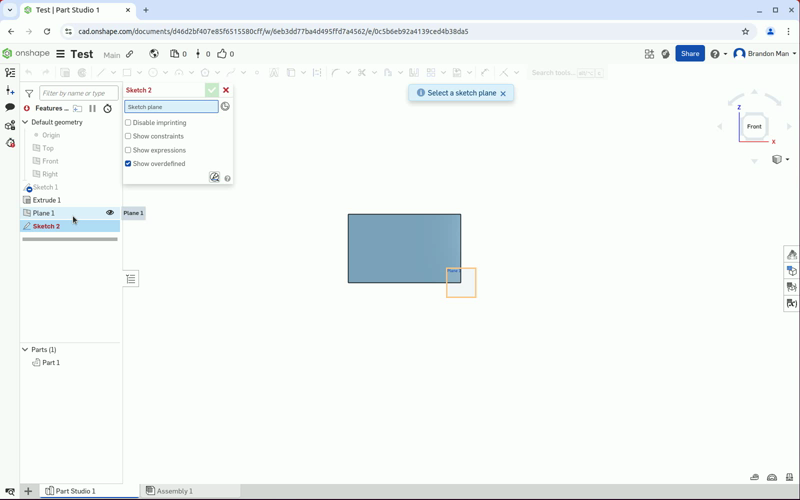
click(73, 215)
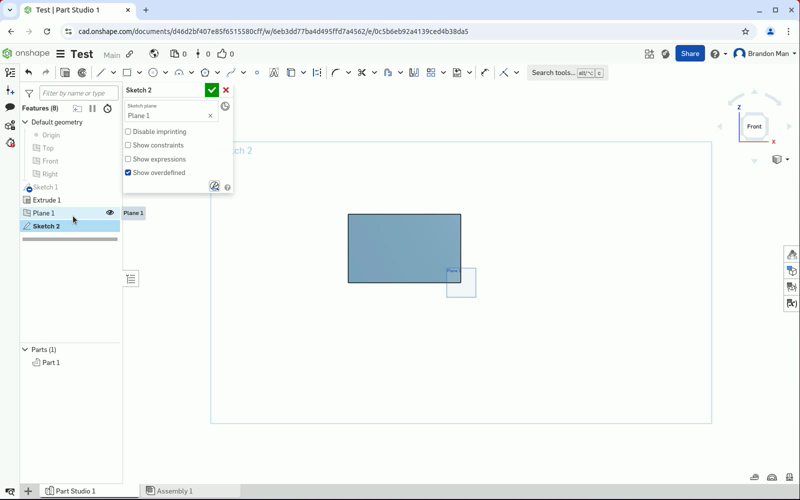
mouse_move(73, 352)
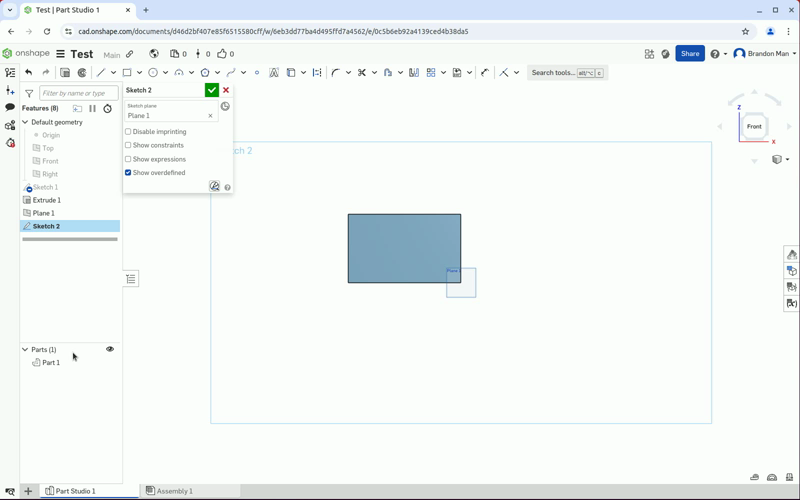
key(y)
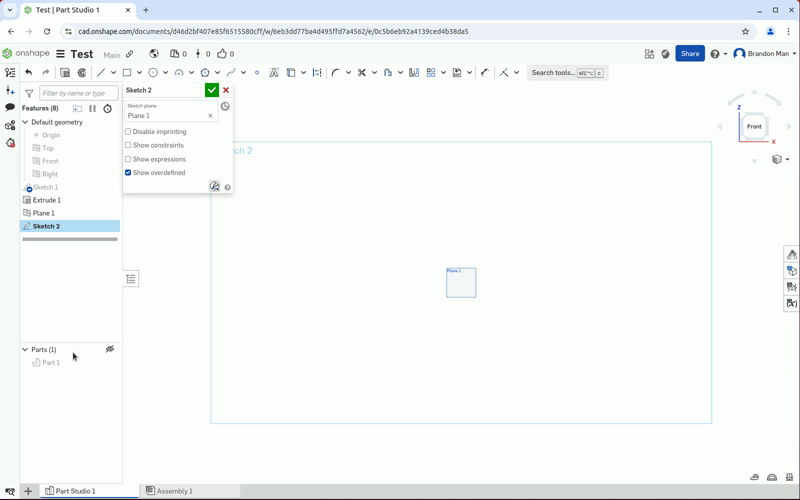
key(l)
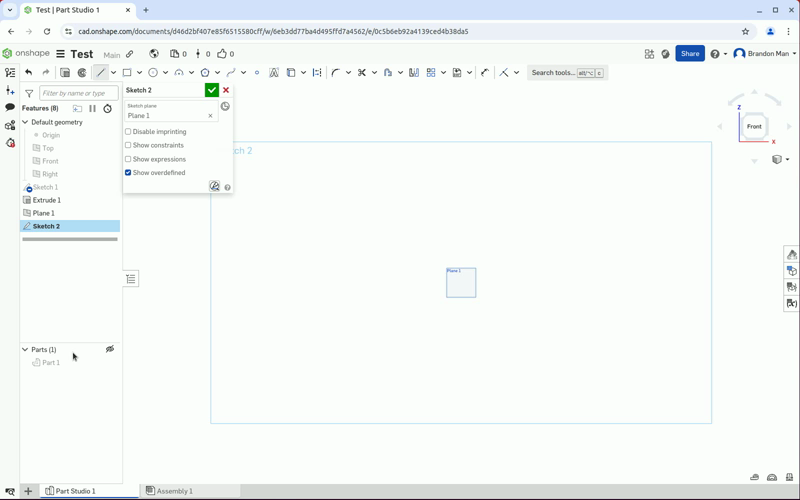
key_down(shift)
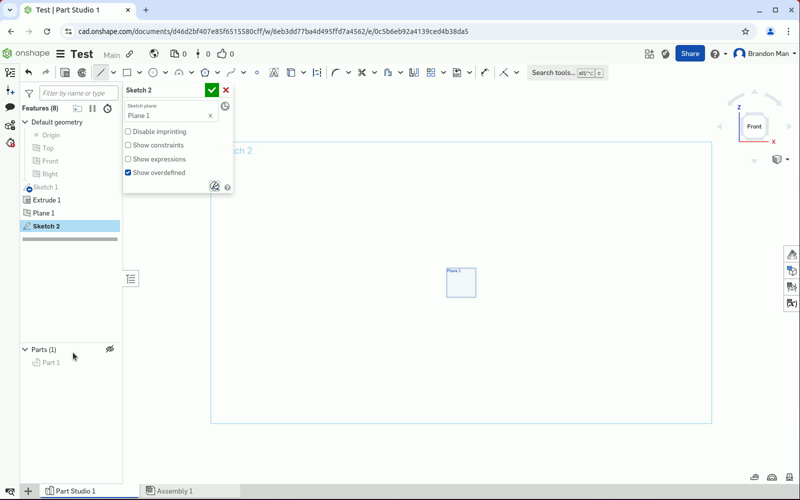
mouse_move(459, 282)
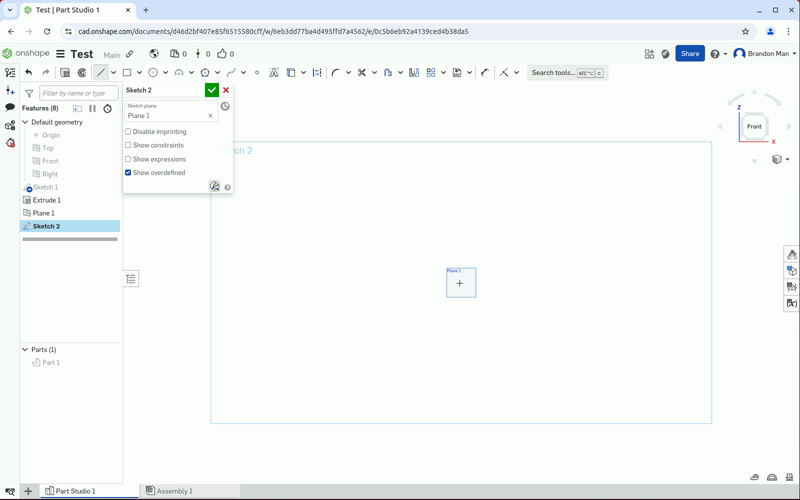
click(459, 282)
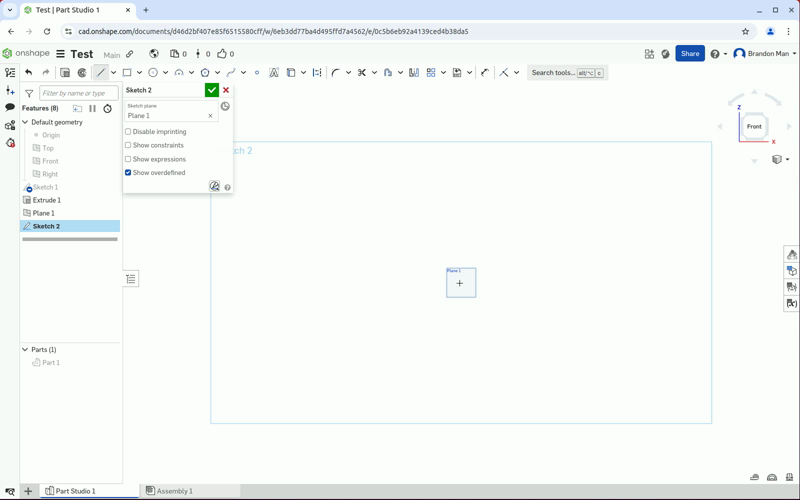
key_up(shift)
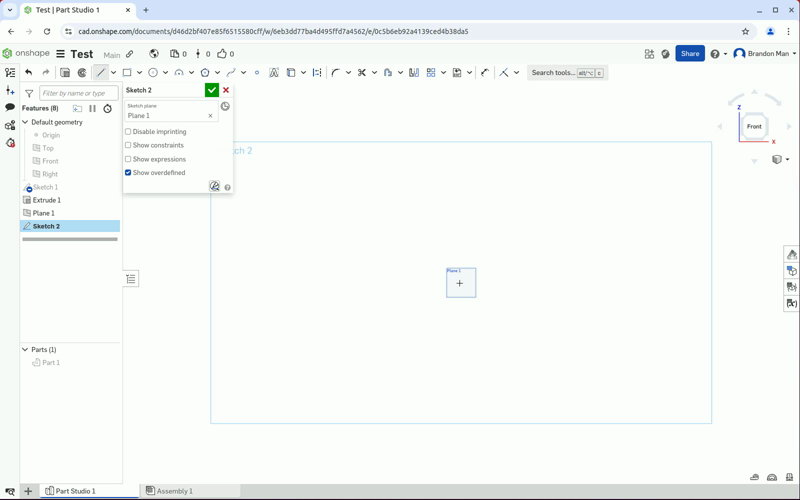
key_down(shift)
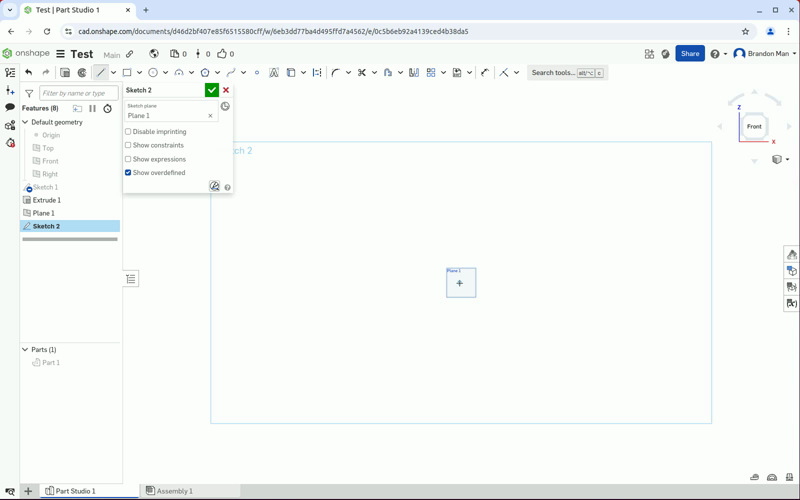
mouse_move(489, 282)
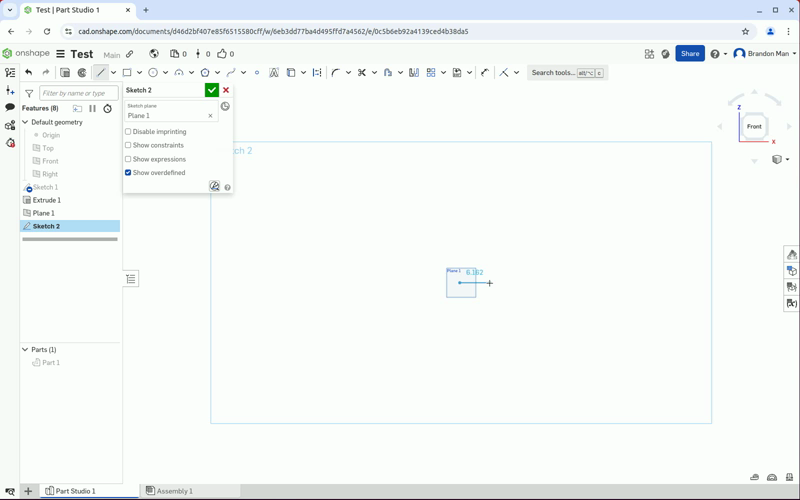
mouse_move(460, 282)
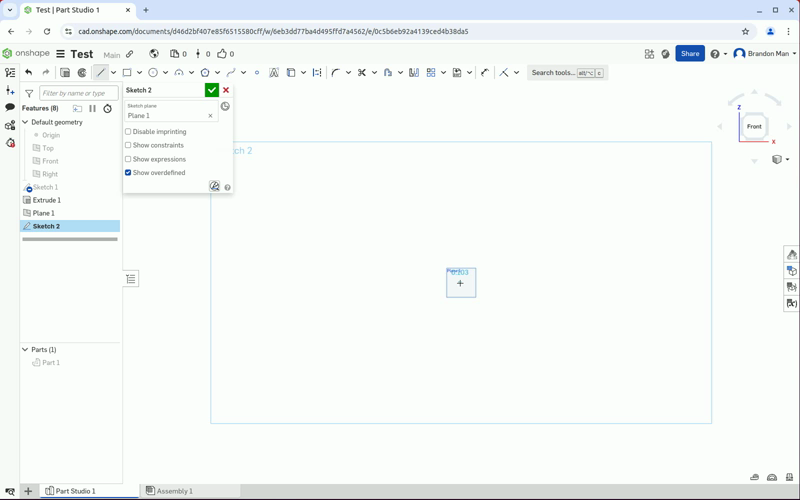
scroll(6)
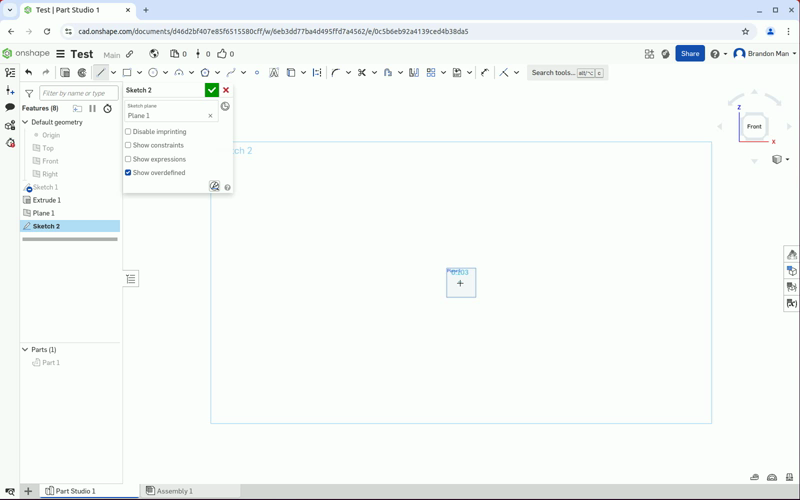
scroll(6)
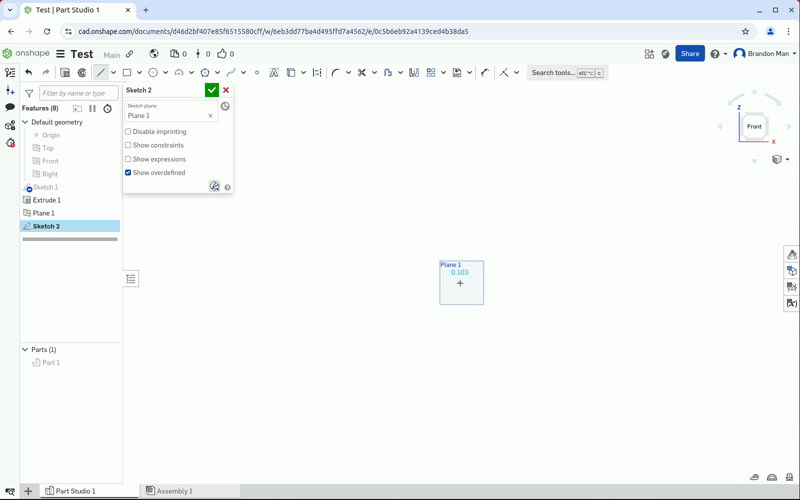
scroll(6)
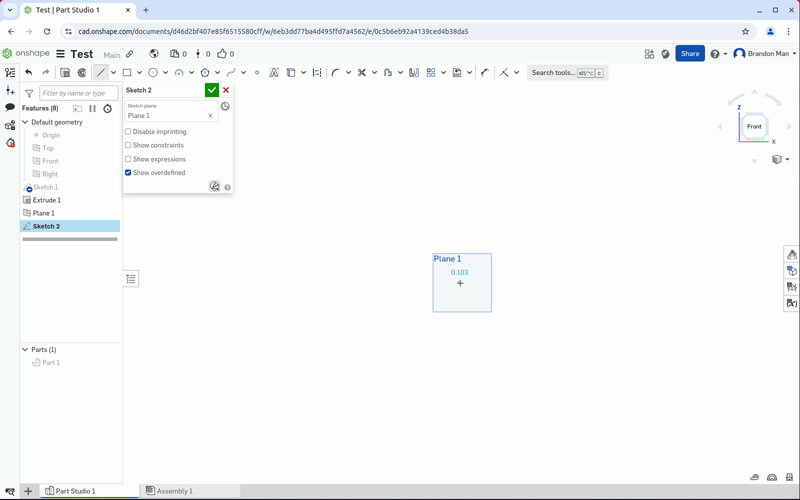
scroll(6)
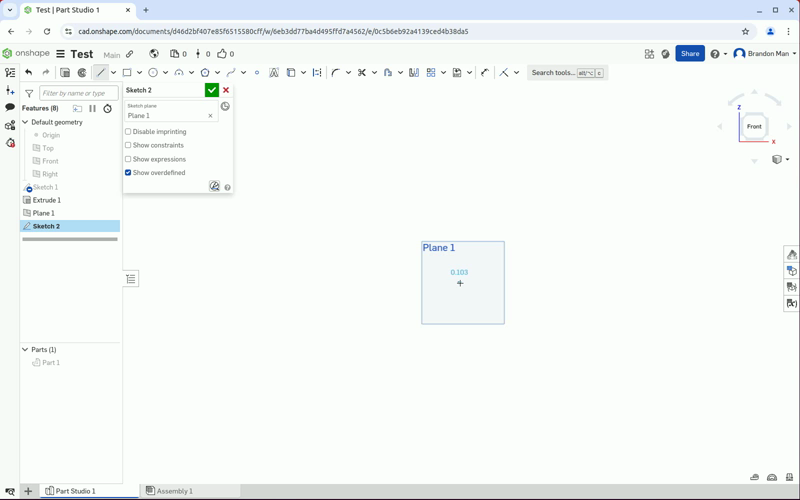
scroll(6)
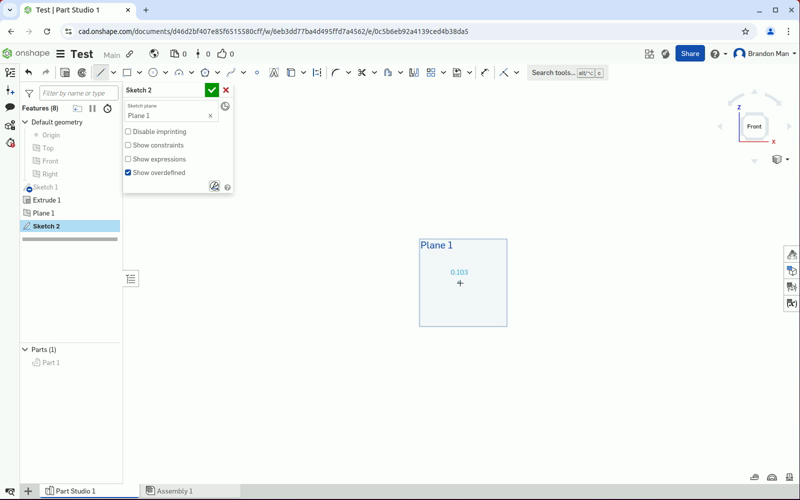
scroll(6)
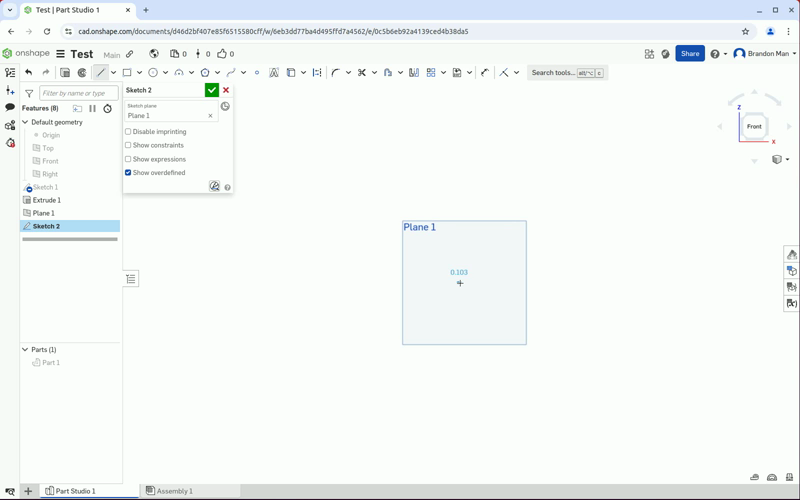
scroll(6)
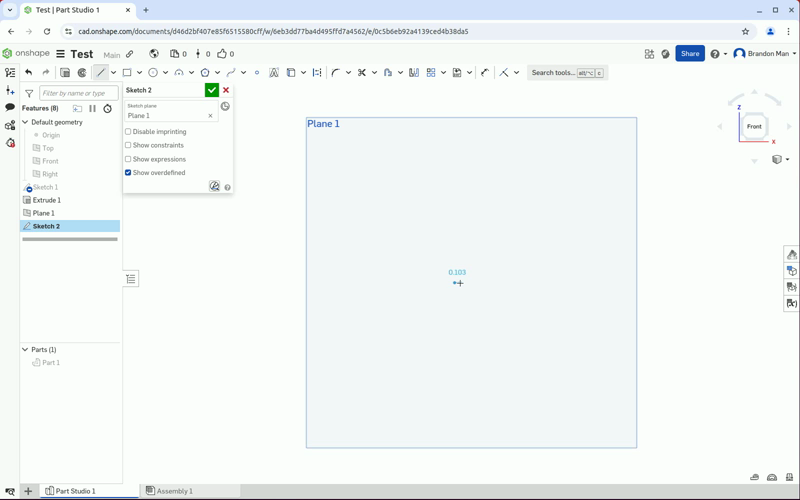
click(460, 282)
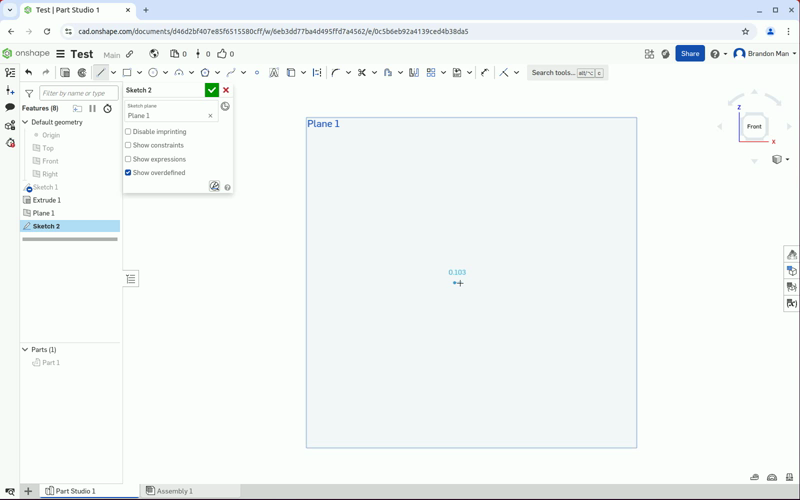
scroll(-6)
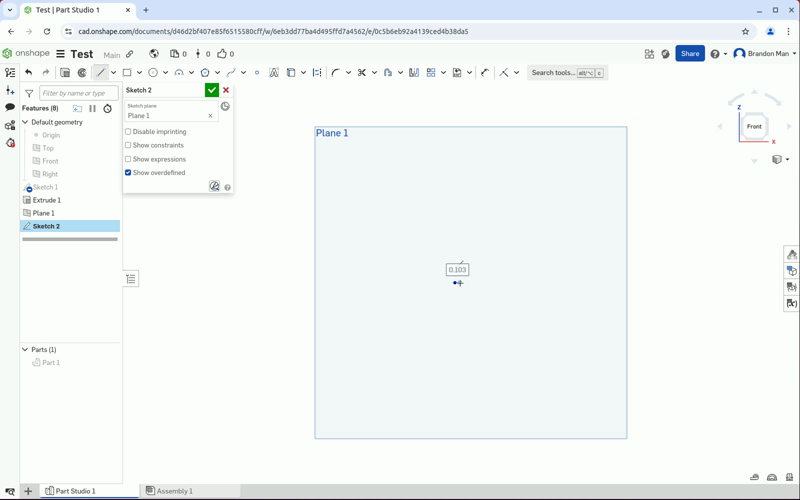
scroll(-6)
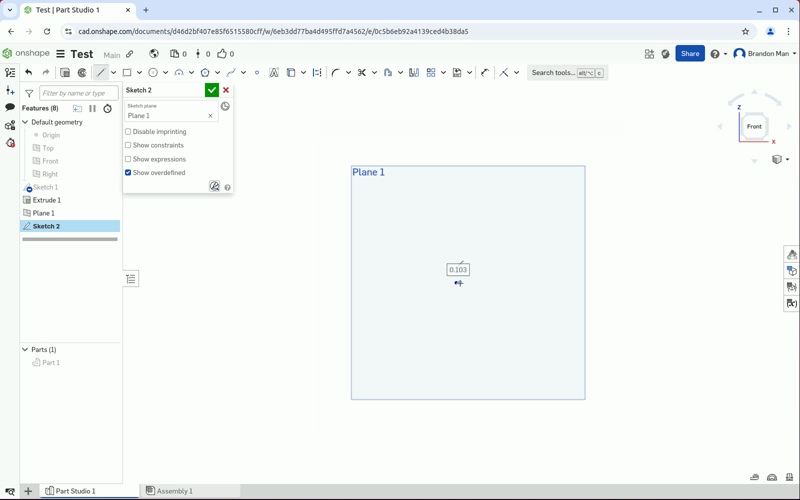
scroll(-6)
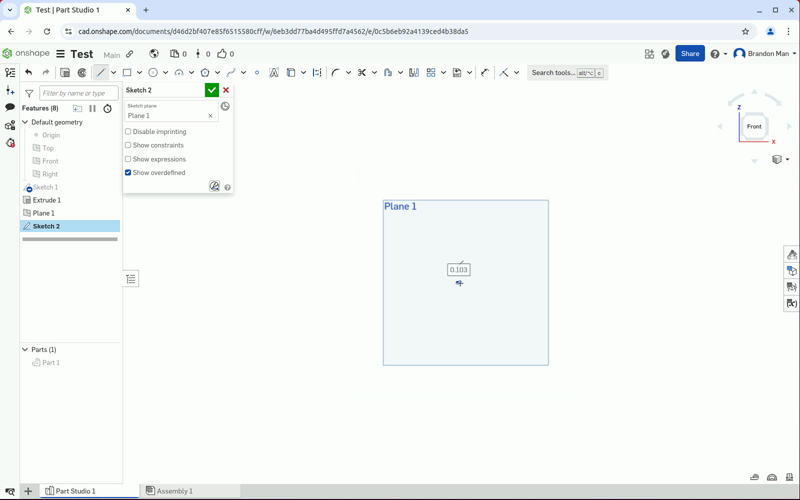
scroll(-6)
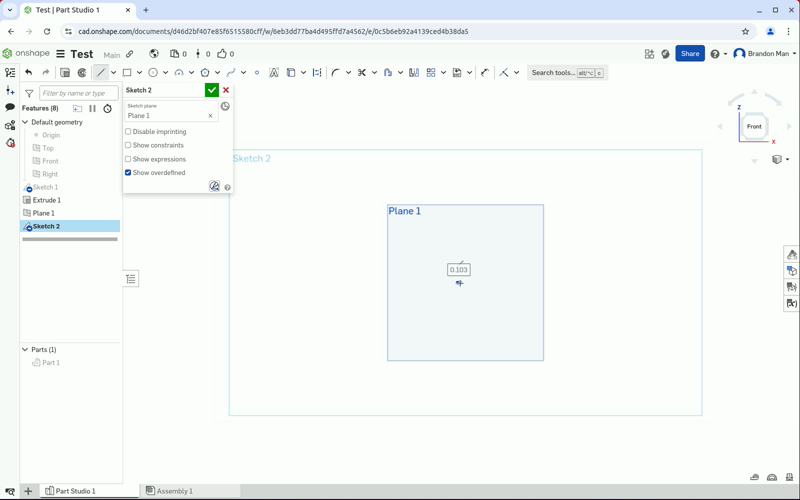
scroll(-6)
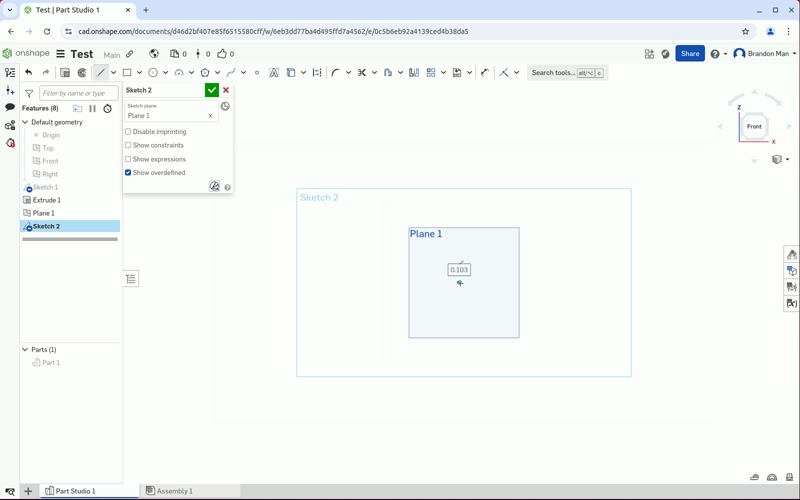
scroll(-6)
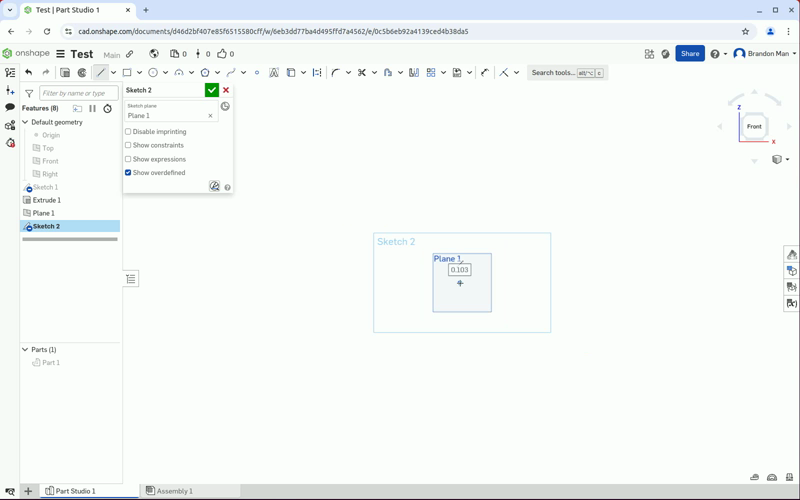
scroll(-6)
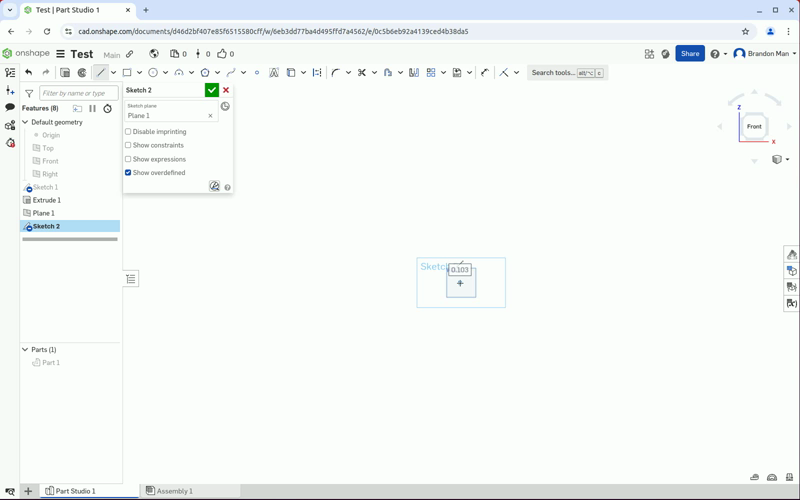
key_up(shift)
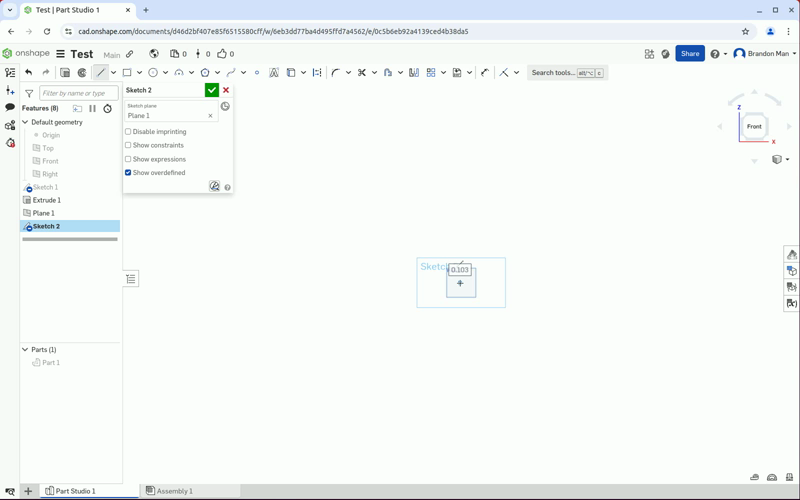
key_down(shift)
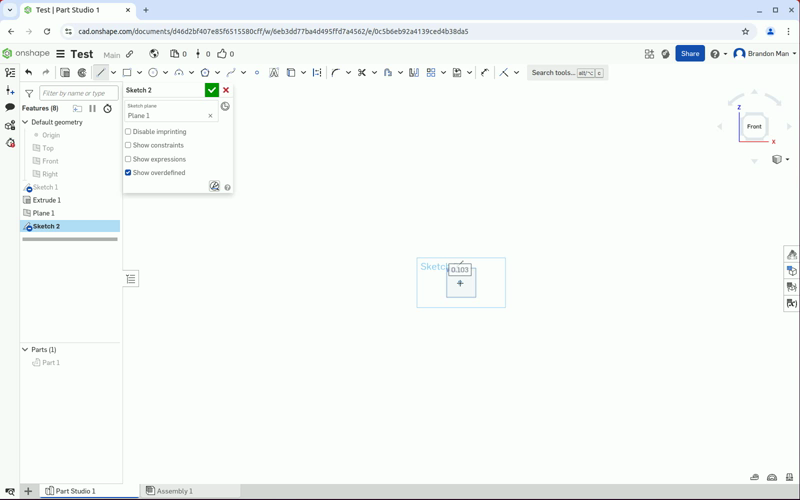
mouse_move(460, 213)
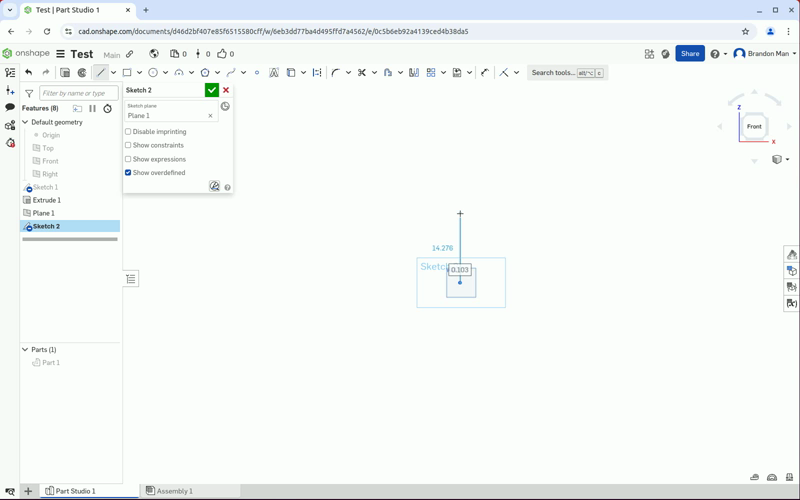
click(460, 213)
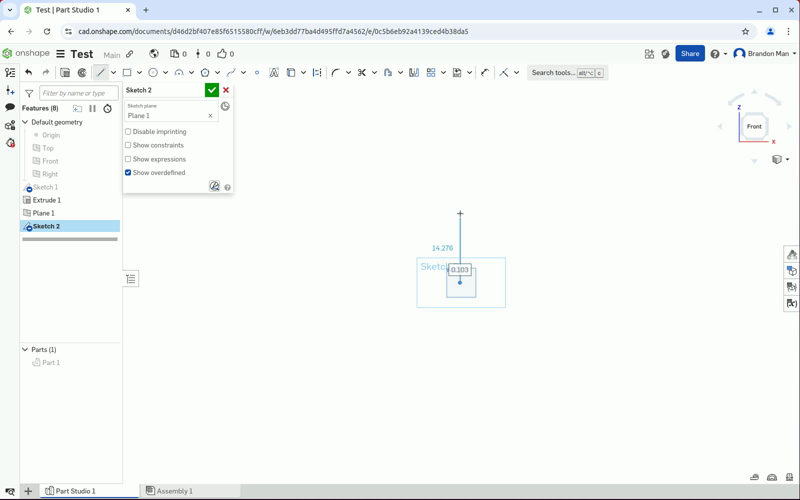
key_up(shift)
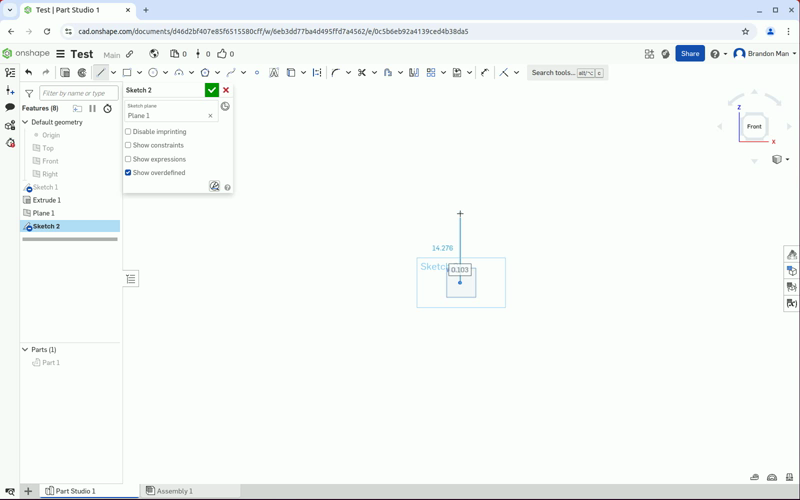
key_down(shift)
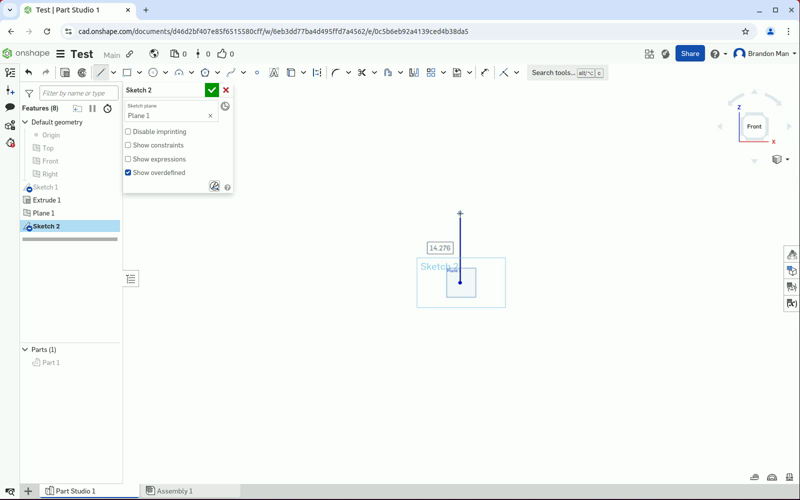
mouse_move(490, 213)
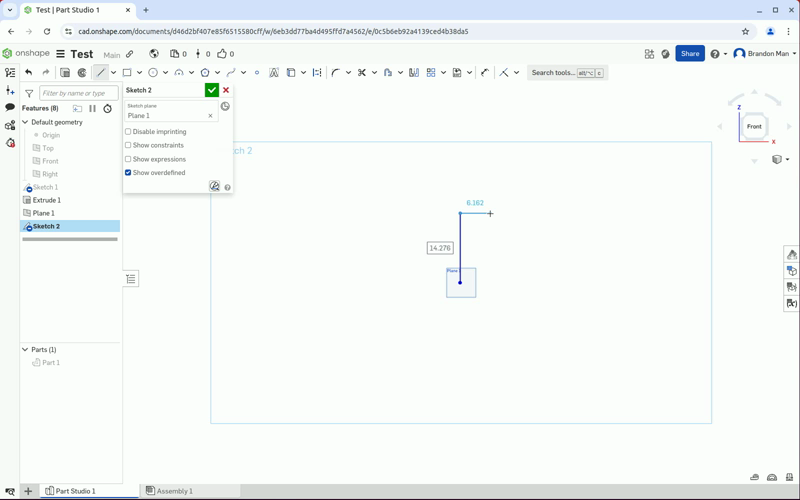
mouse_move(459, 213)
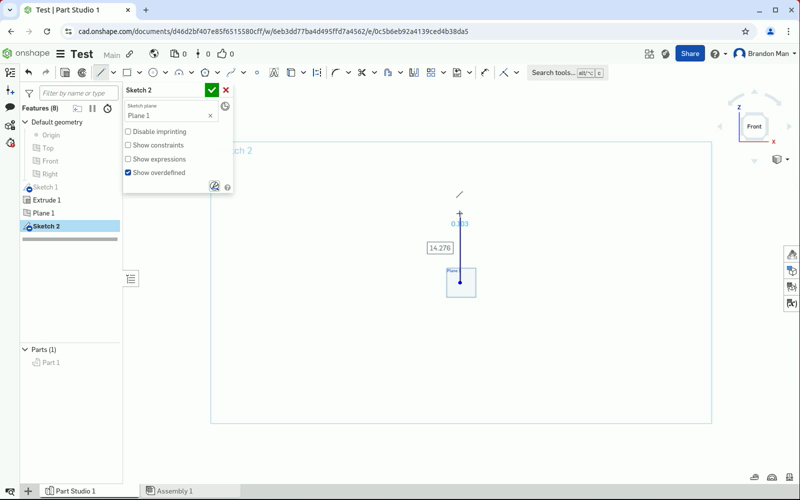
scroll(6)
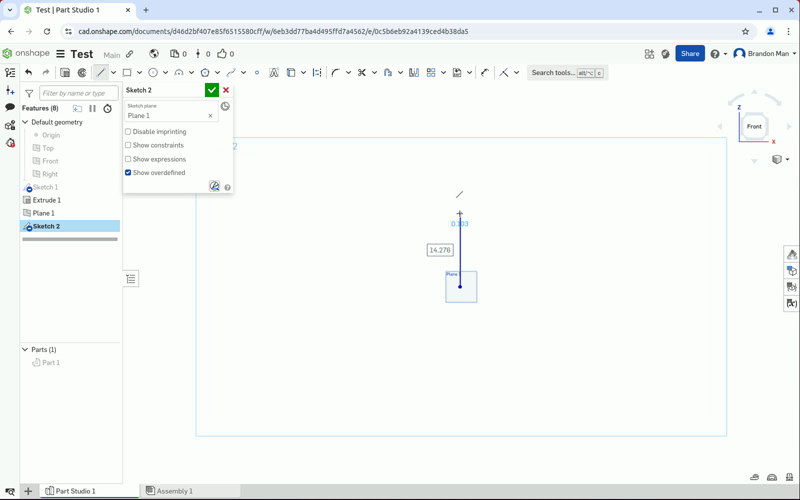
scroll(6)
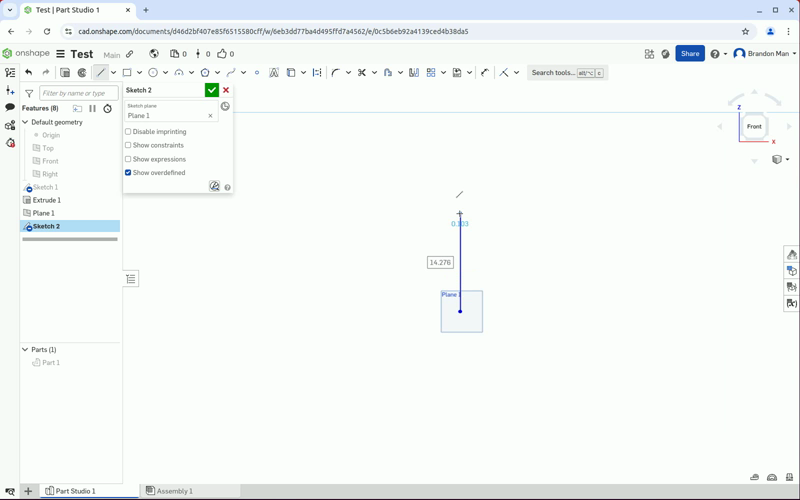
scroll(6)
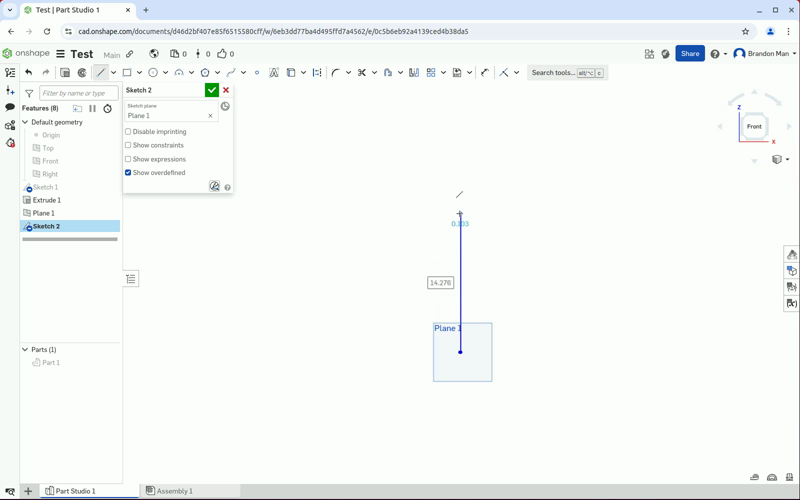
scroll(6)
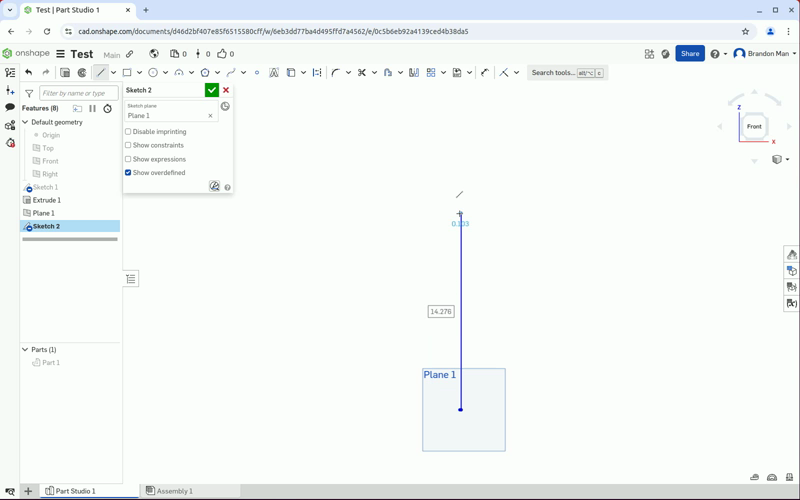
scroll(6)
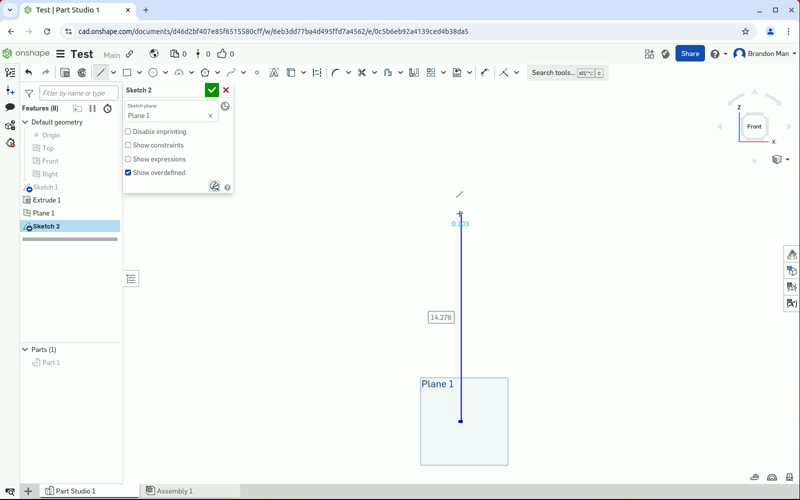
scroll(6)
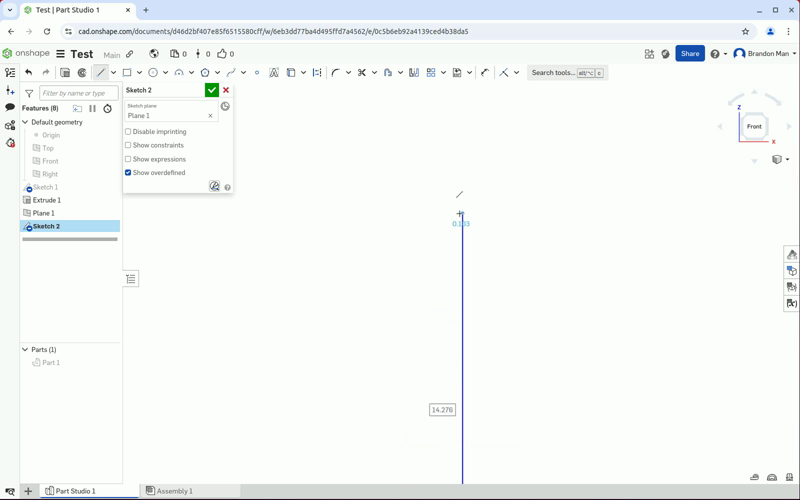
scroll(6)
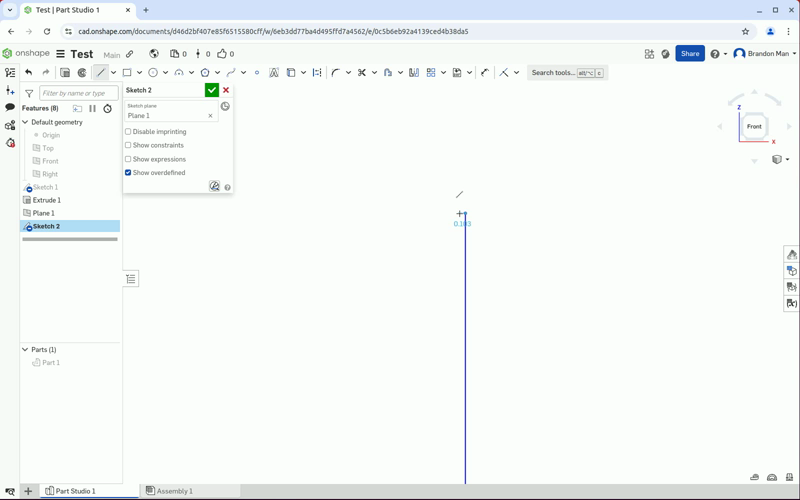
click(459, 213)
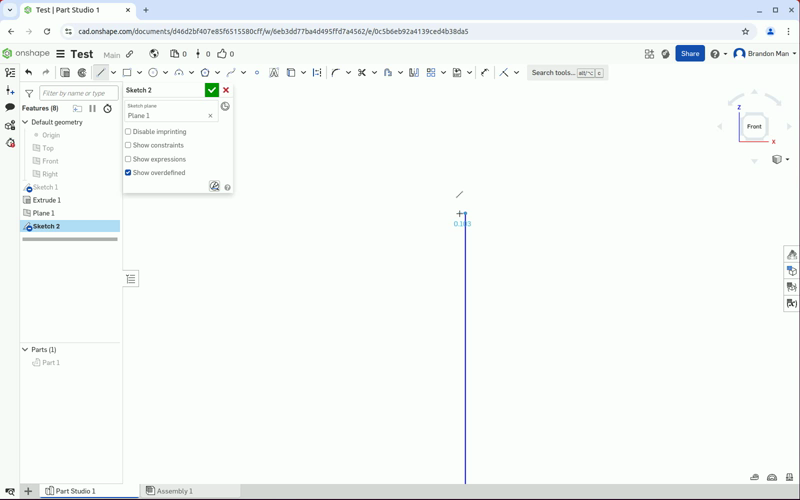
scroll(-6)
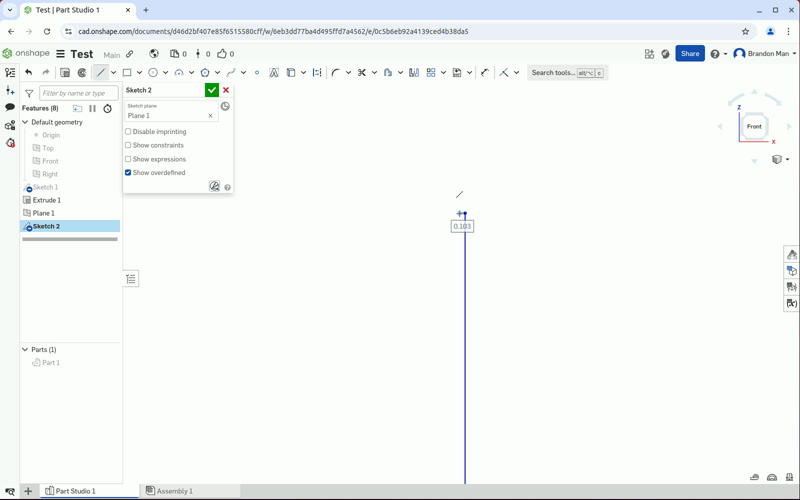
scroll(-6)
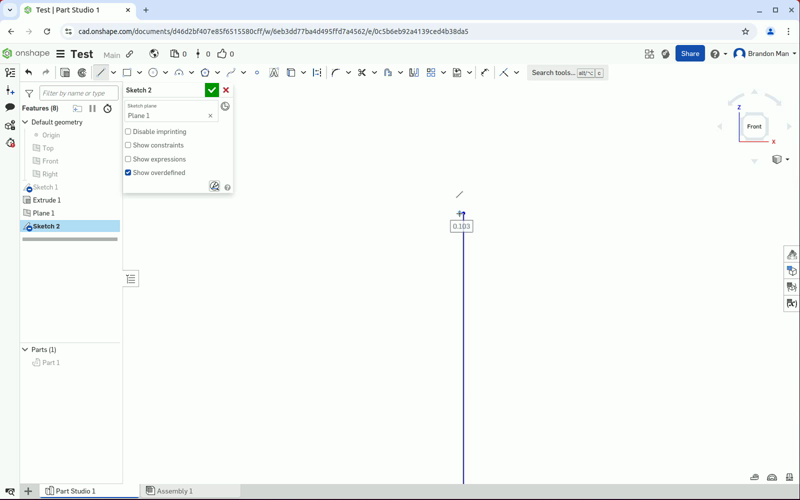
scroll(-6)
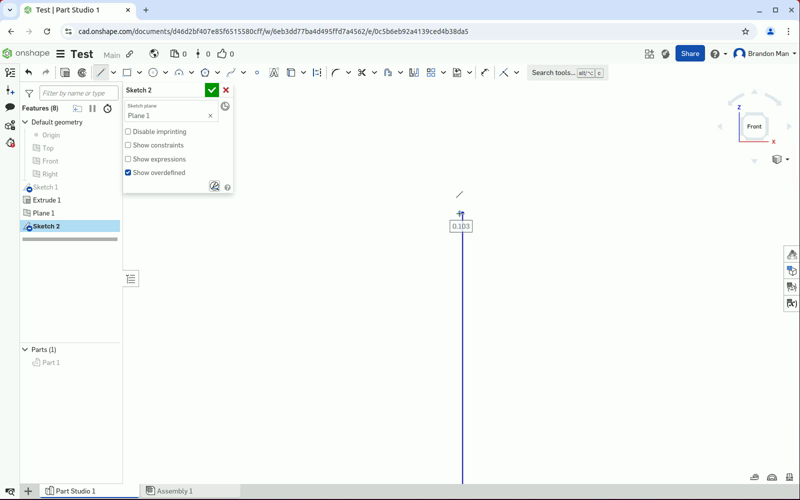
scroll(-6)
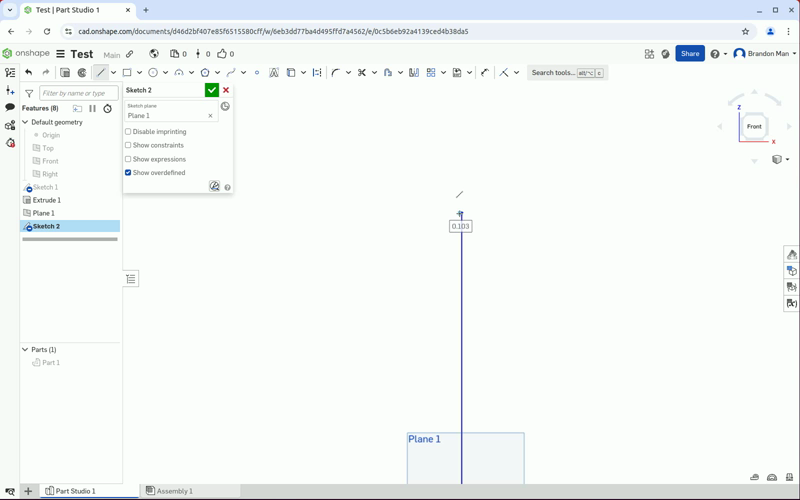
scroll(-6)
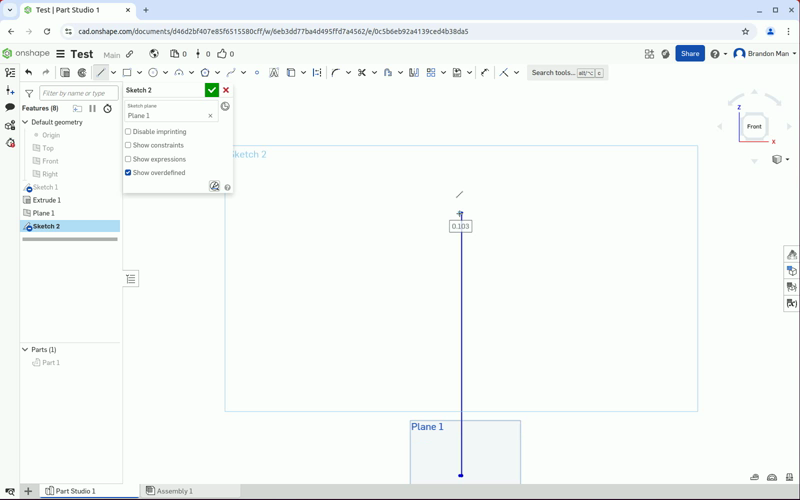
scroll(-6)
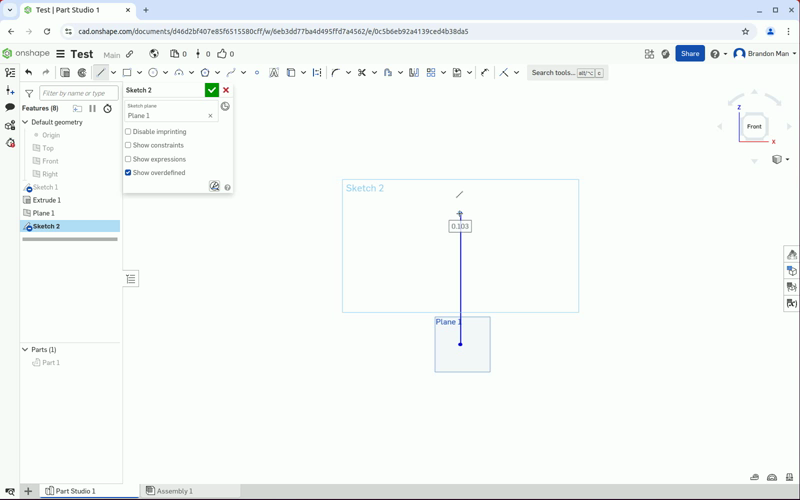
scroll(-6)
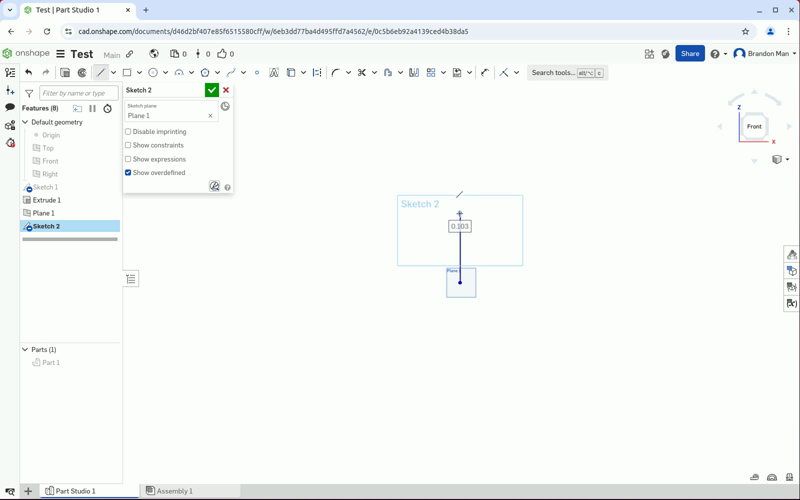
key_up(shift)
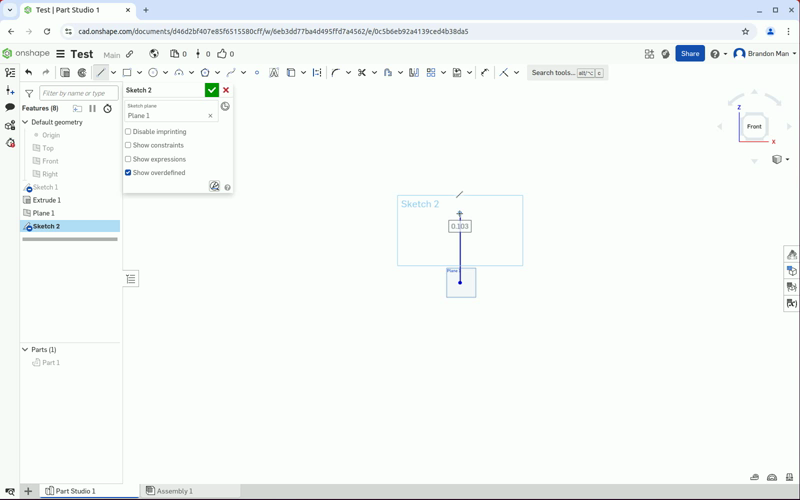
key_down(shift)
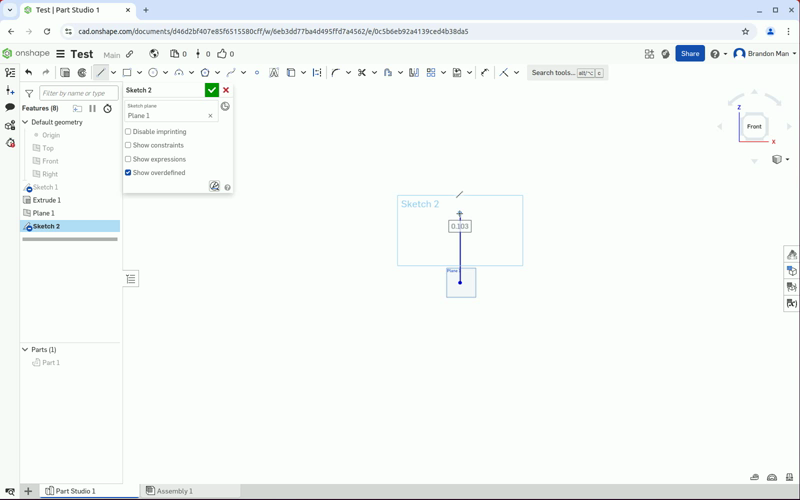
mouse_move(459, 282)
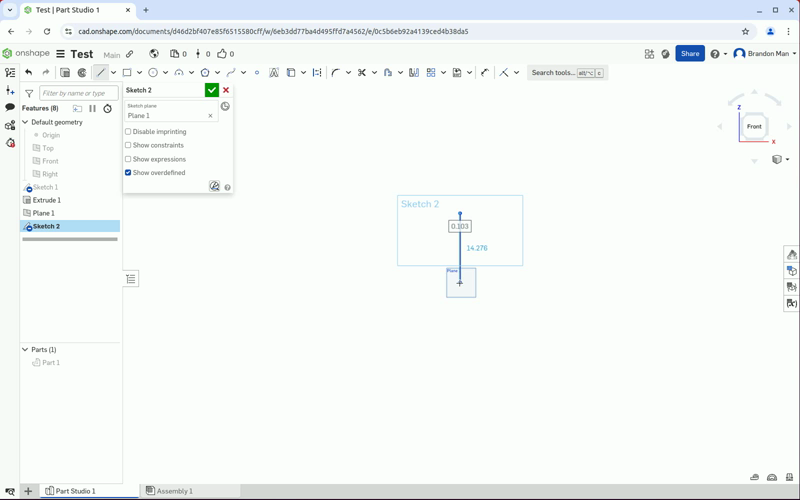
scroll(6)
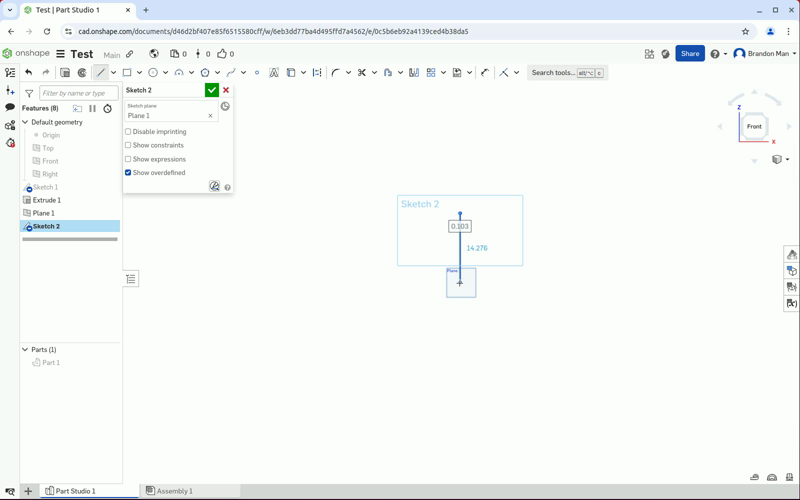
scroll(6)
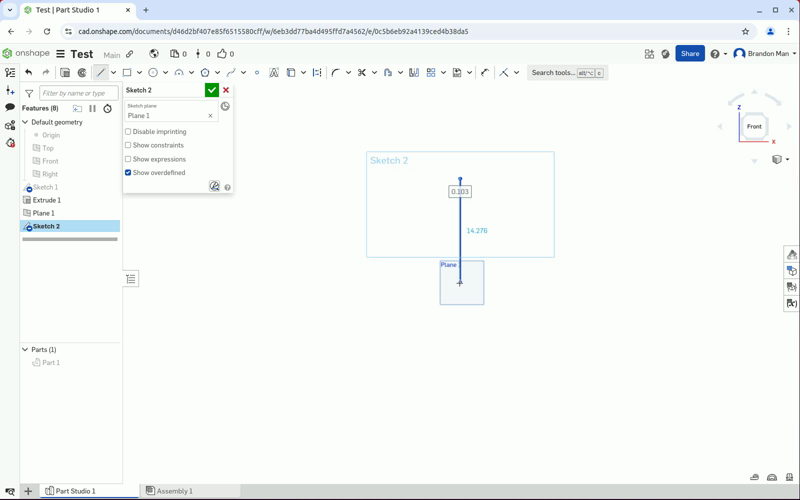
scroll(6)
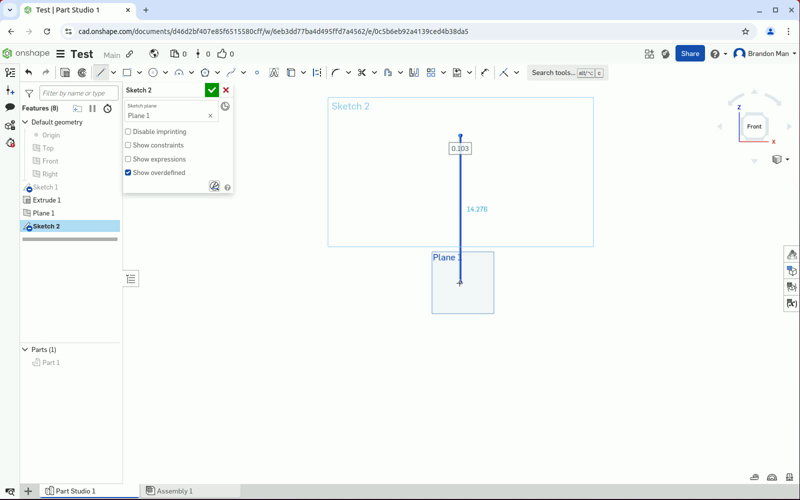
scroll(6)
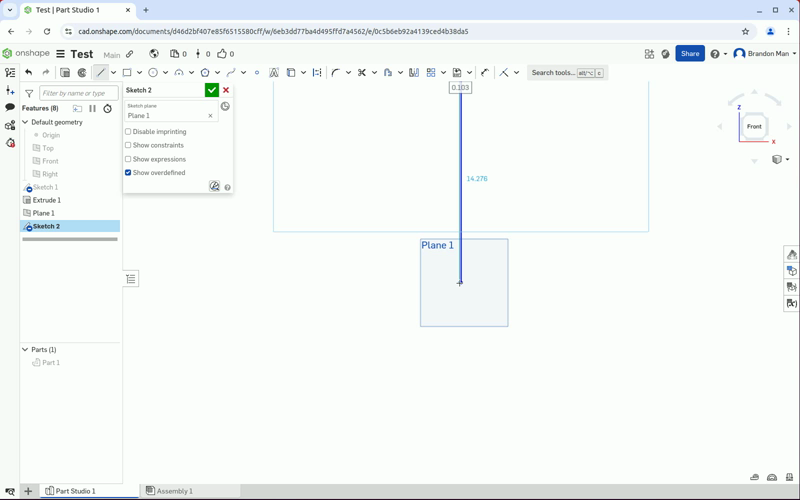
scroll(6)
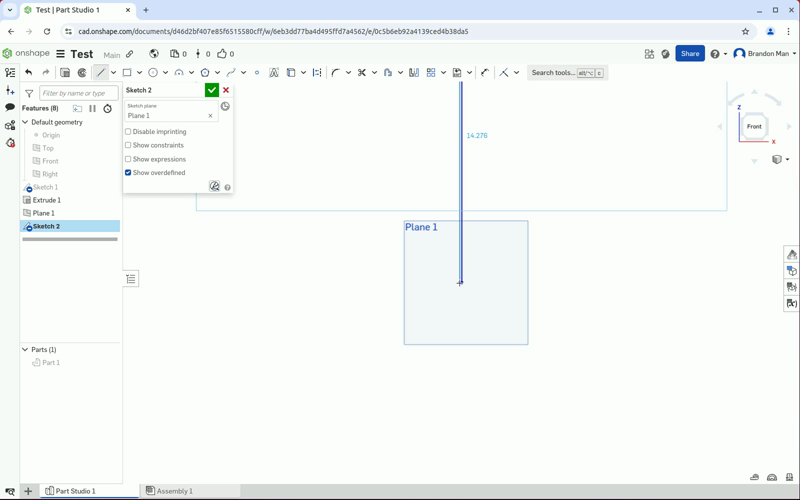
scroll(6)
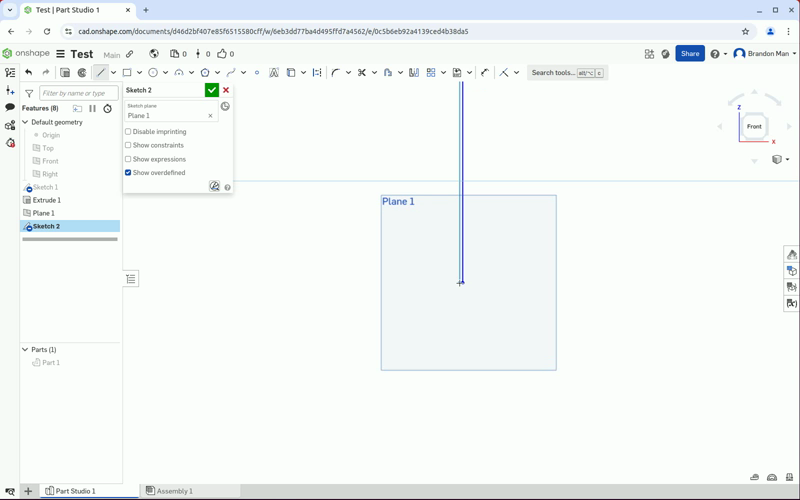
scroll(6)
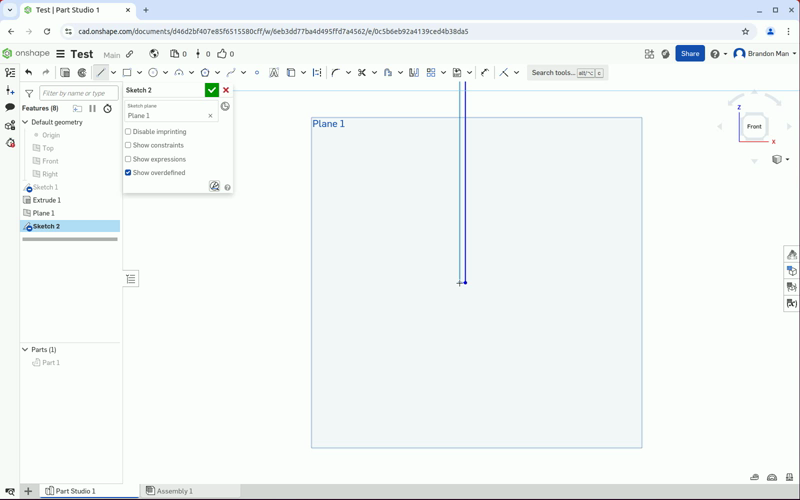
key_up(shift)
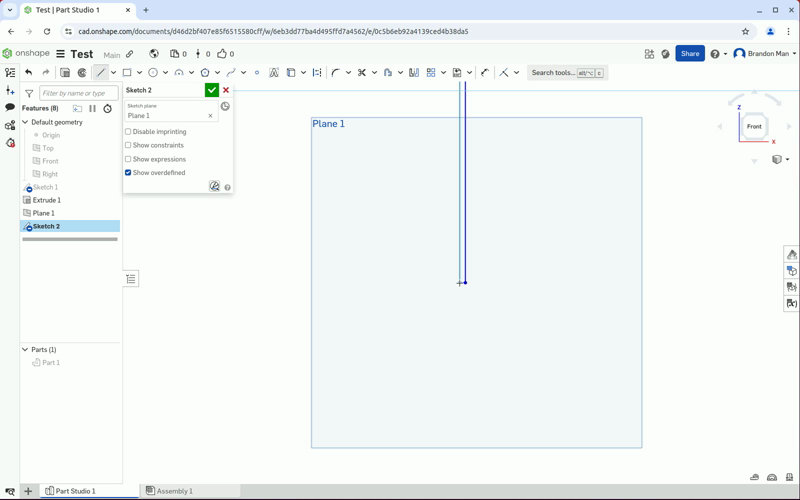
click(459, 282)
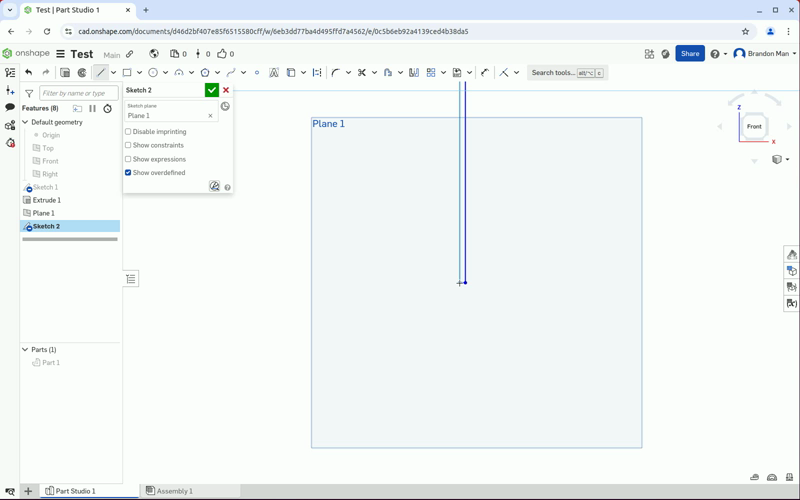
scroll(-6)
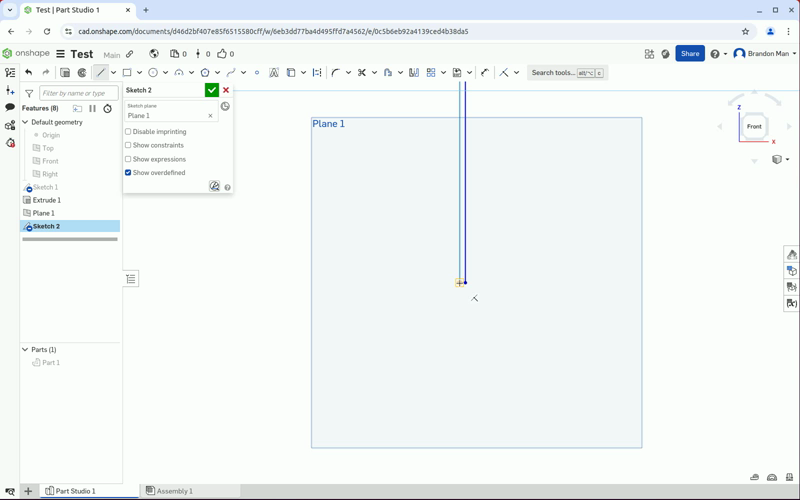
scroll(-6)
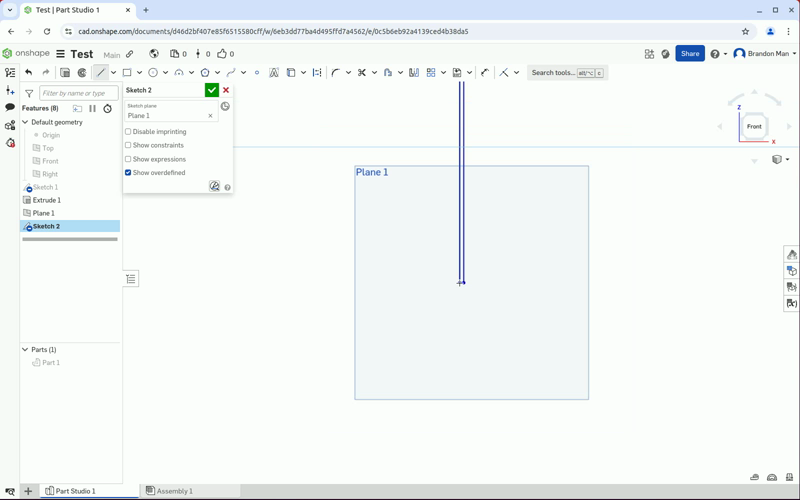
scroll(-6)
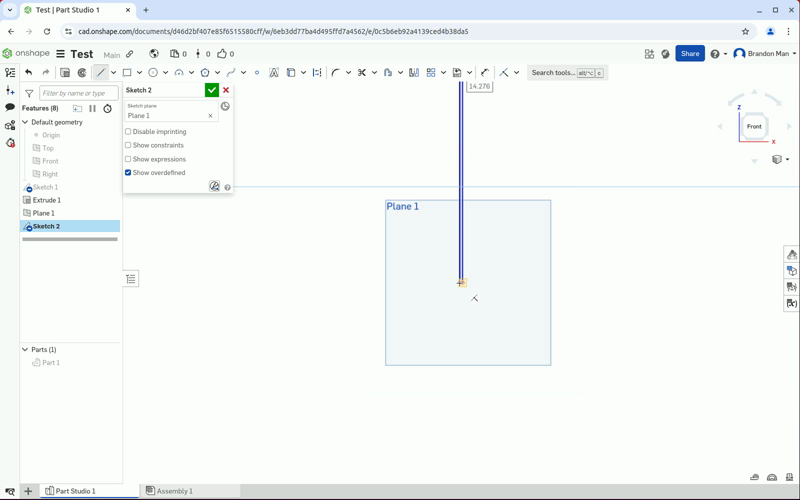
scroll(-6)
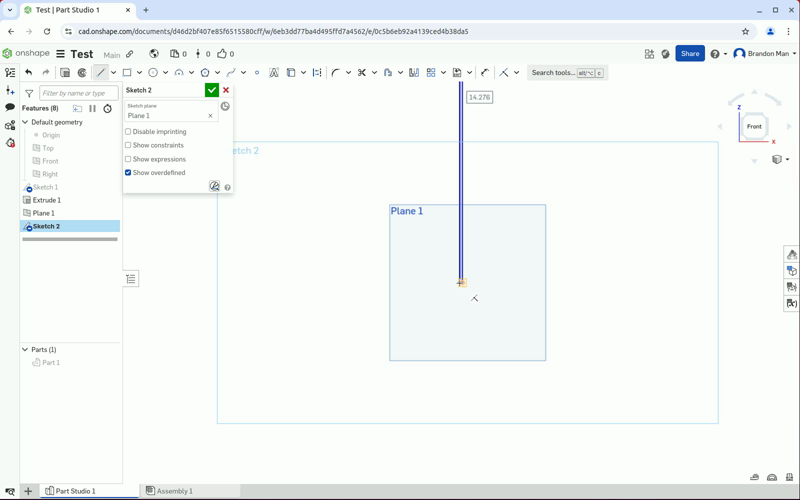
scroll(-6)
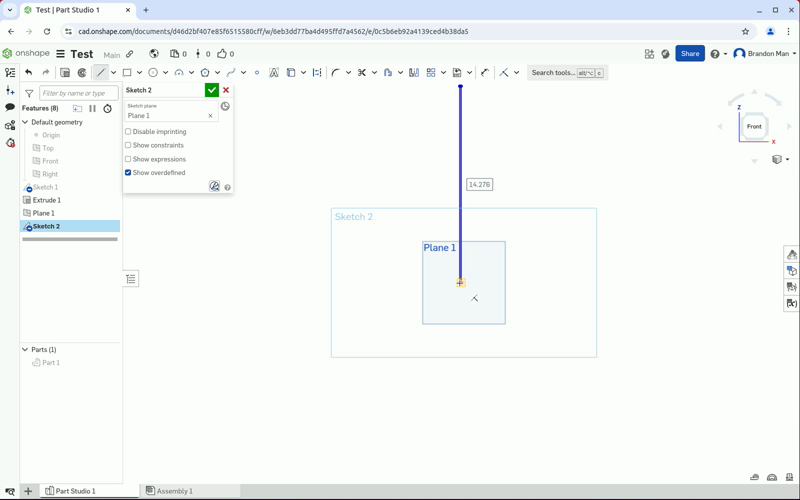
scroll(-6)
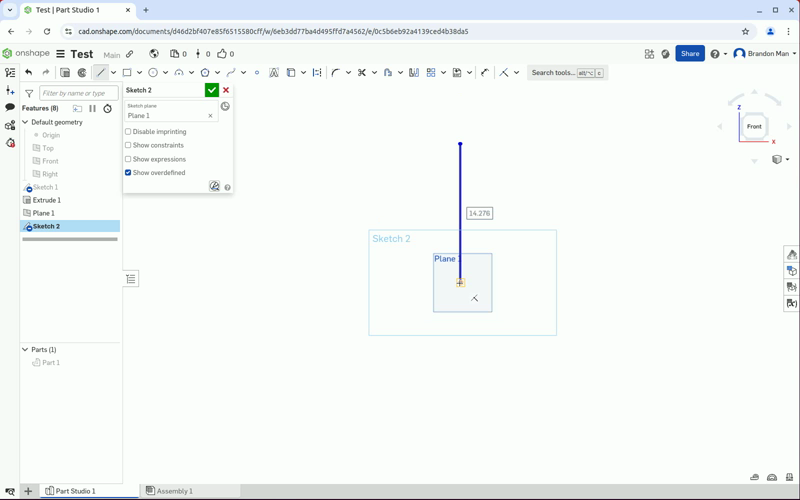
scroll(-6)
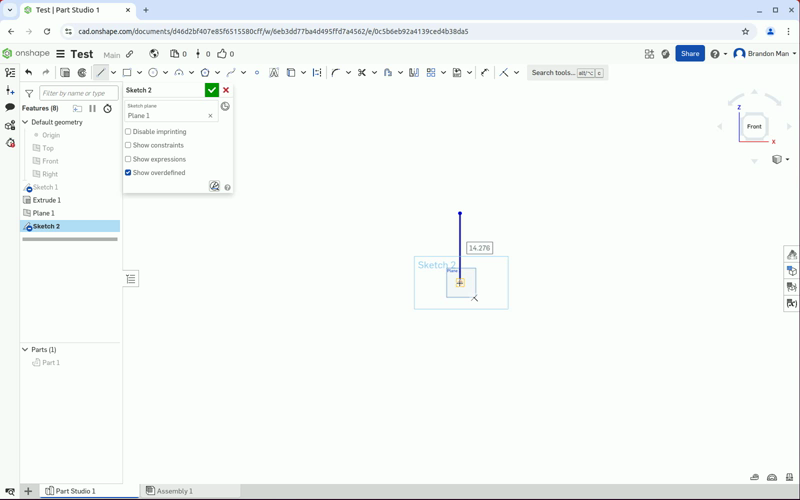
key(esc)
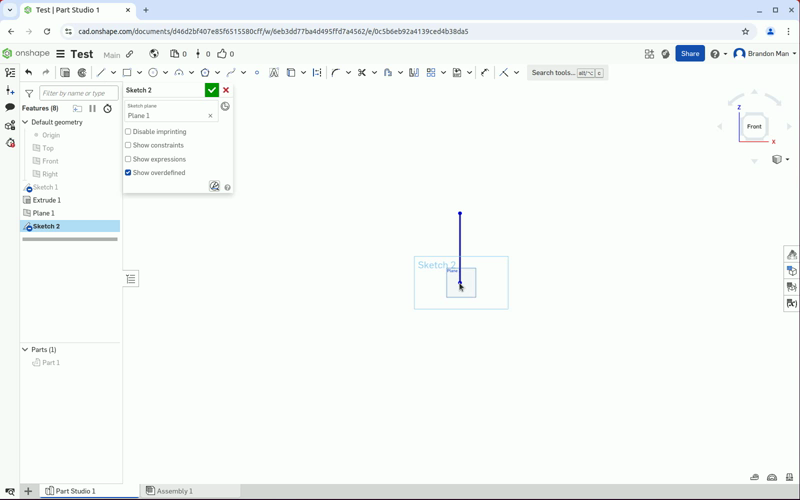
mouse_move(460, 253)
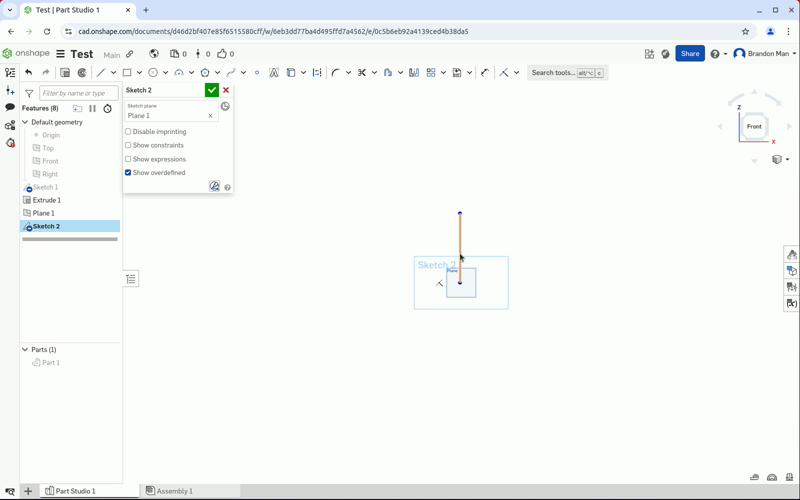
scroll(6)
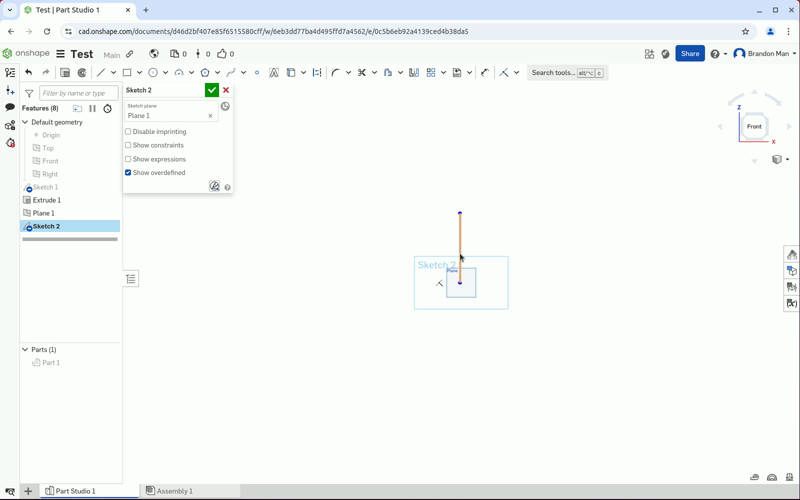
scroll(6)
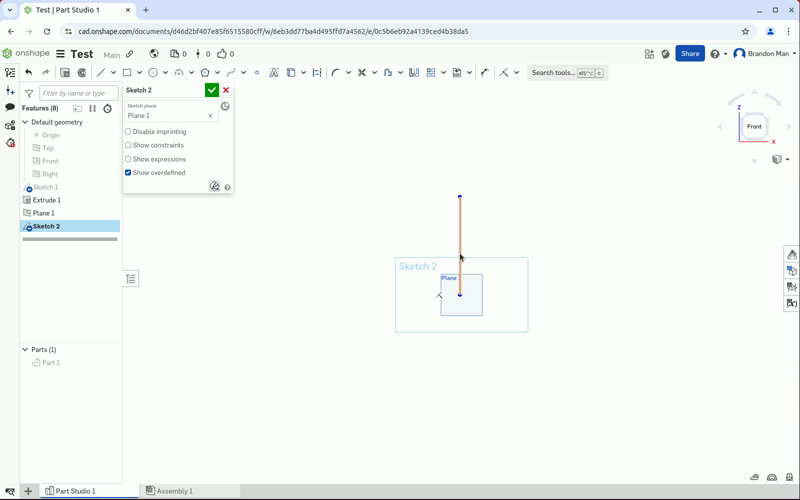
scroll(6)
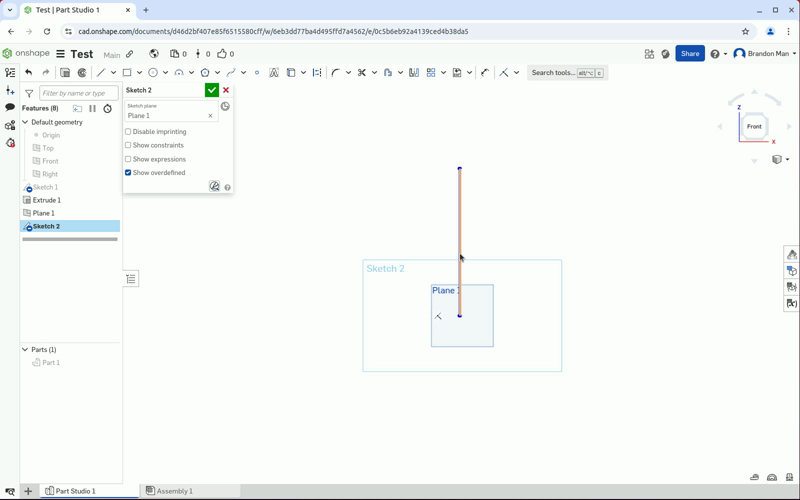
scroll(6)
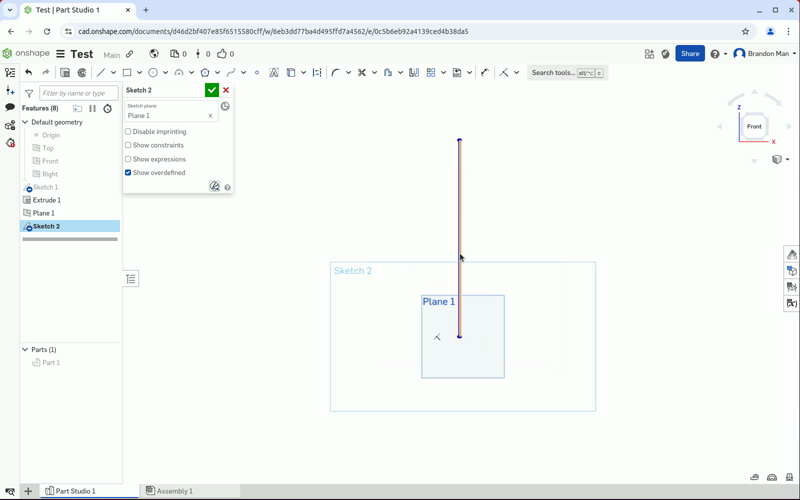
scroll(6)
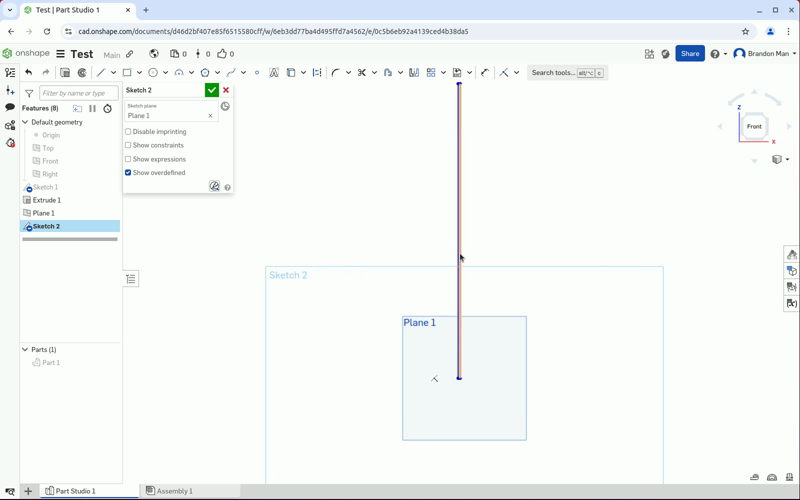
scroll(6)
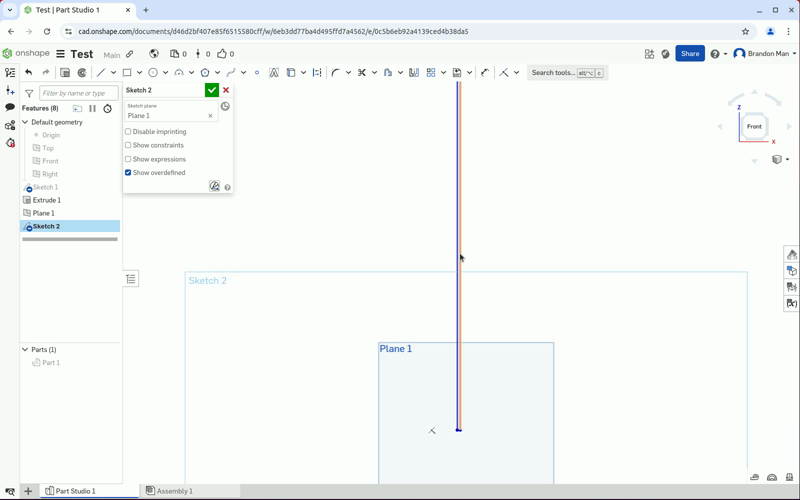
scroll(6)
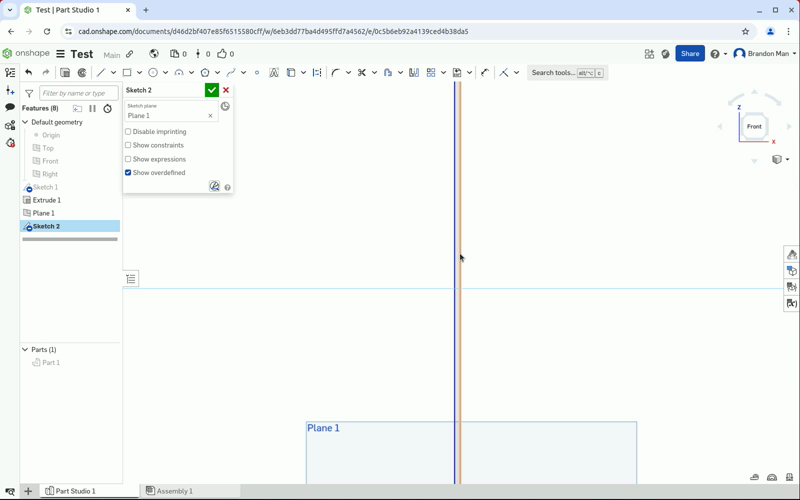
click(460, 253)
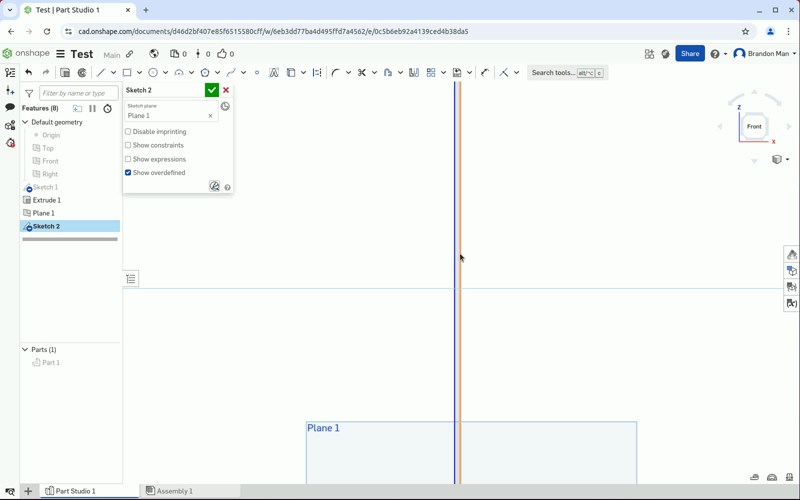
scroll(-6)
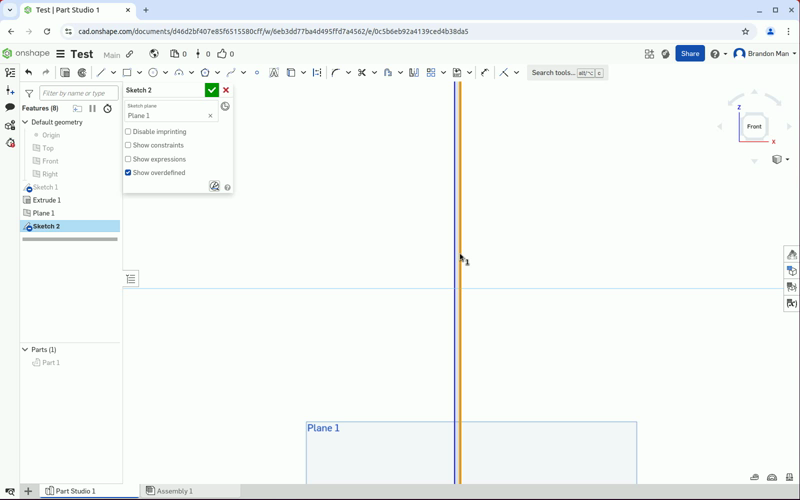
scroll(-6)
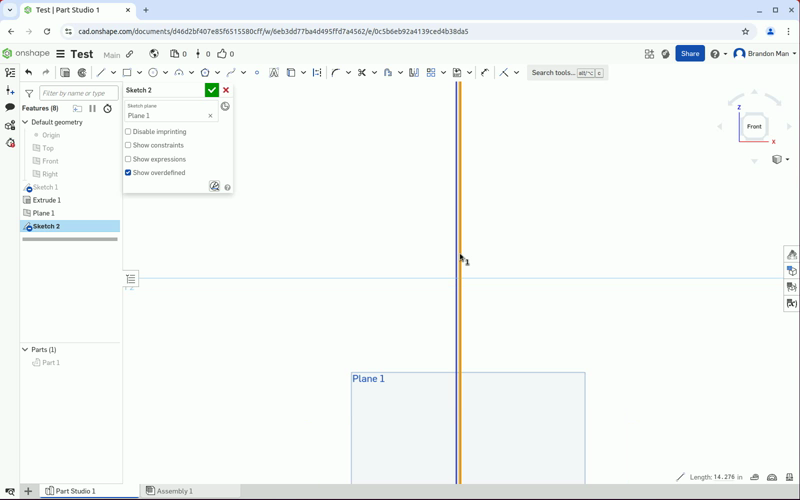
scroll(-6)
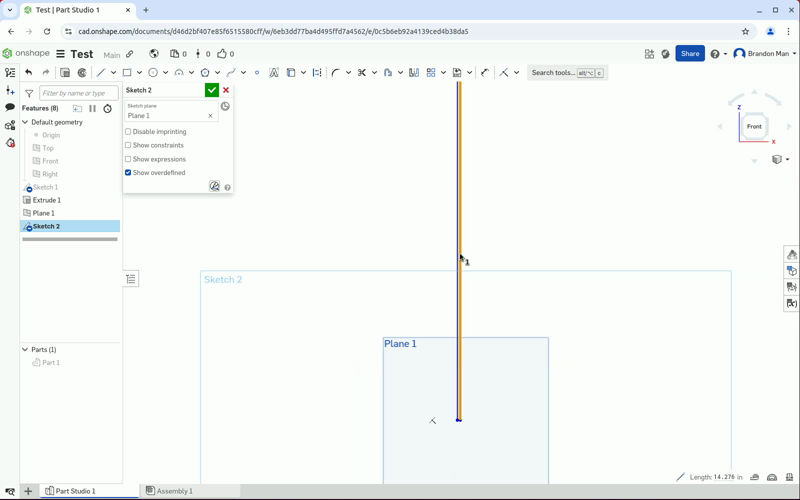
scroll(-6)
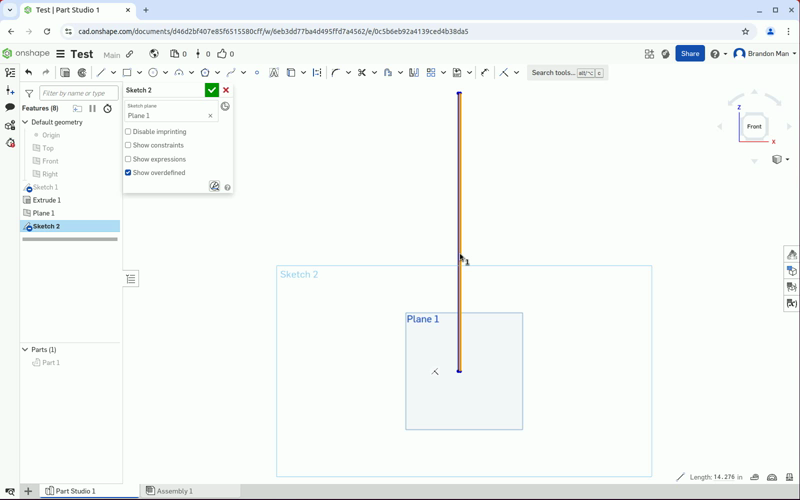
scroll(-6)
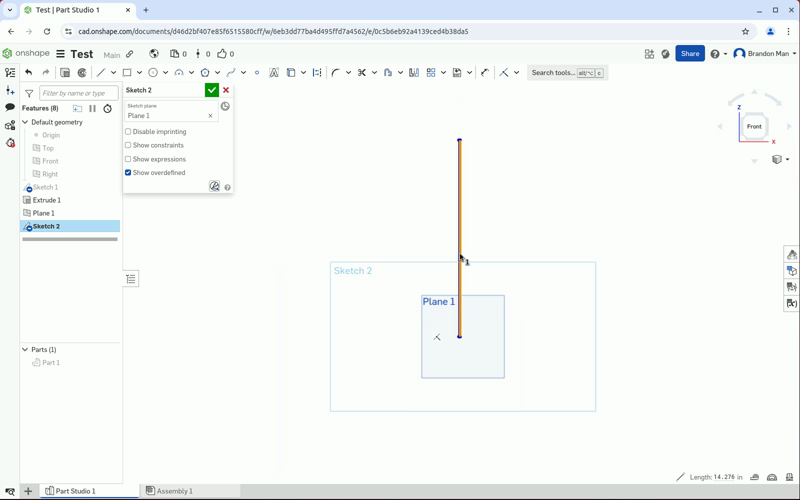
scroll(-6)
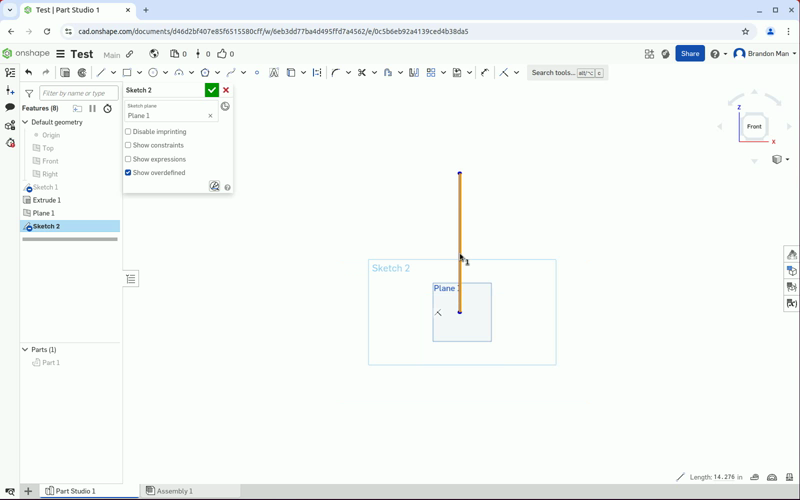
scroll(-6)
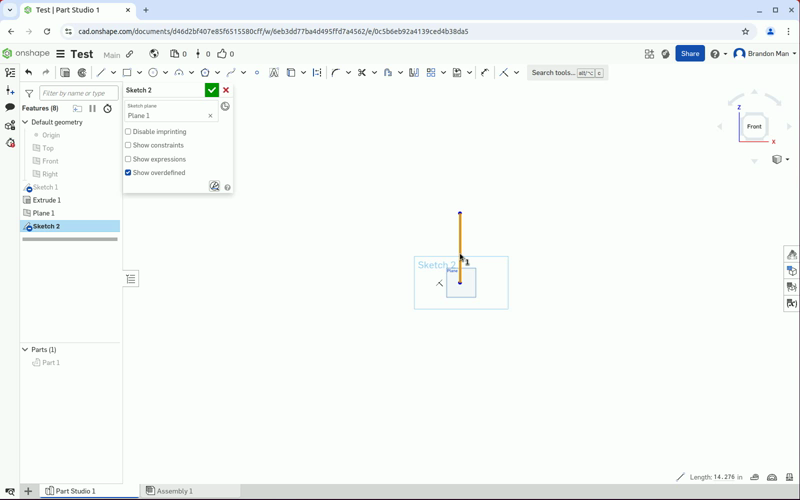
mouse_move(73, 352)
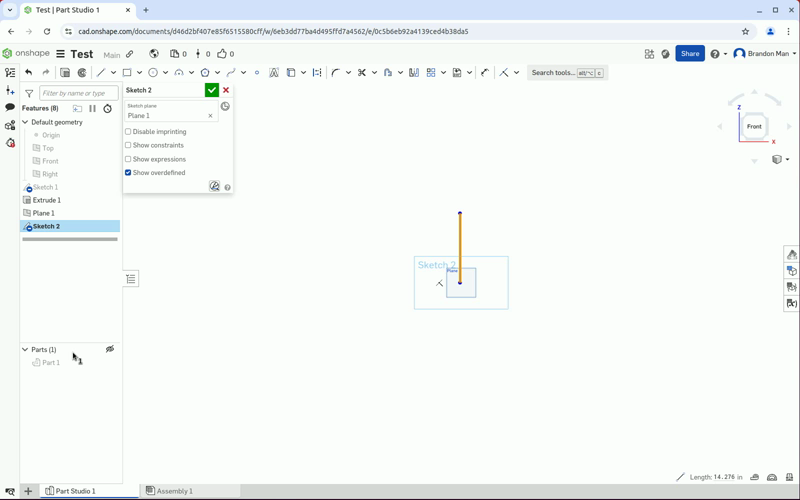
key(shift+y)
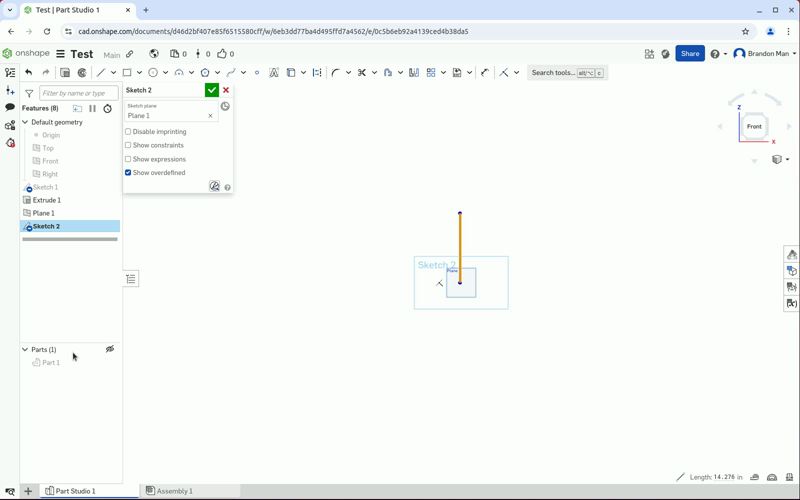
key(shift+e)
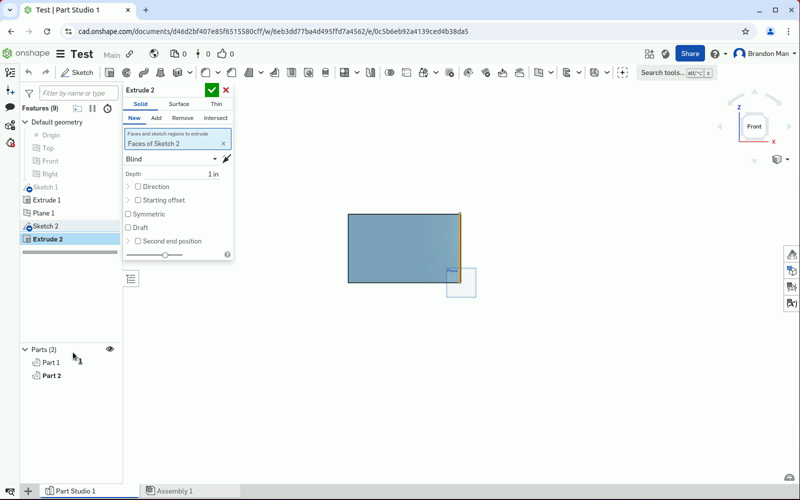
mouse_move(143, 106)
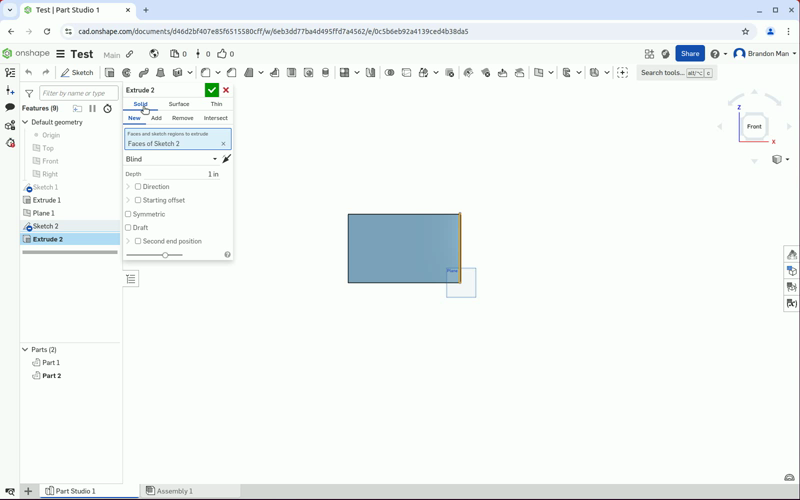
click(143, 106)
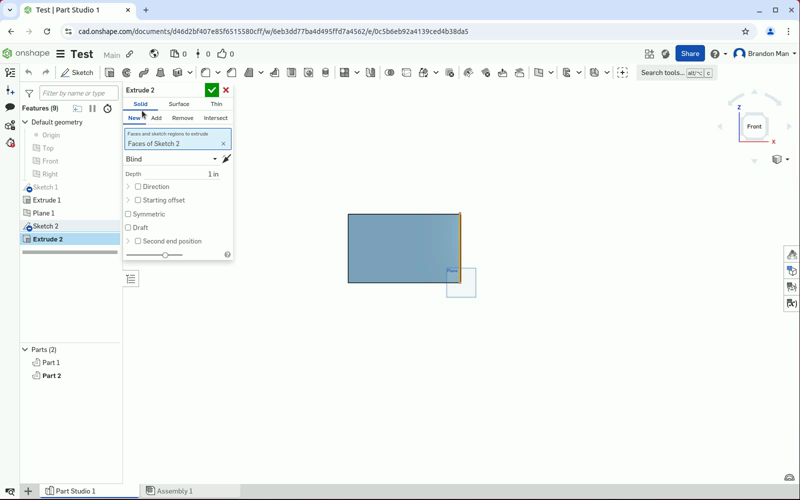
mouse_move(137, 120)
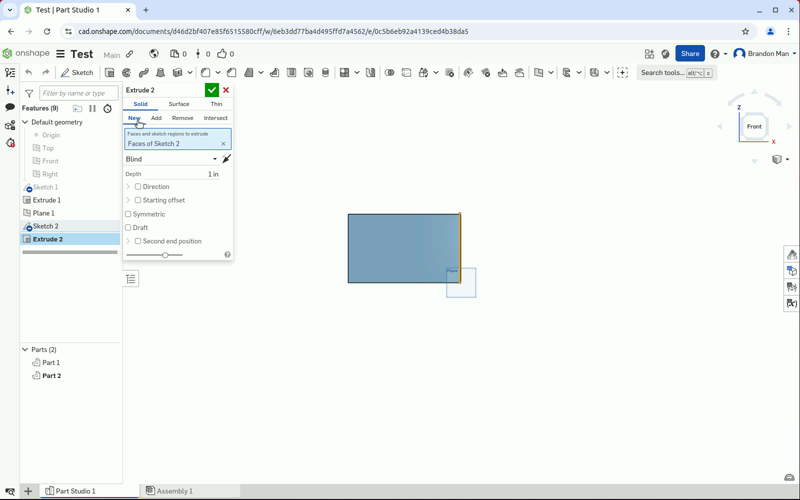
click(137, 120)
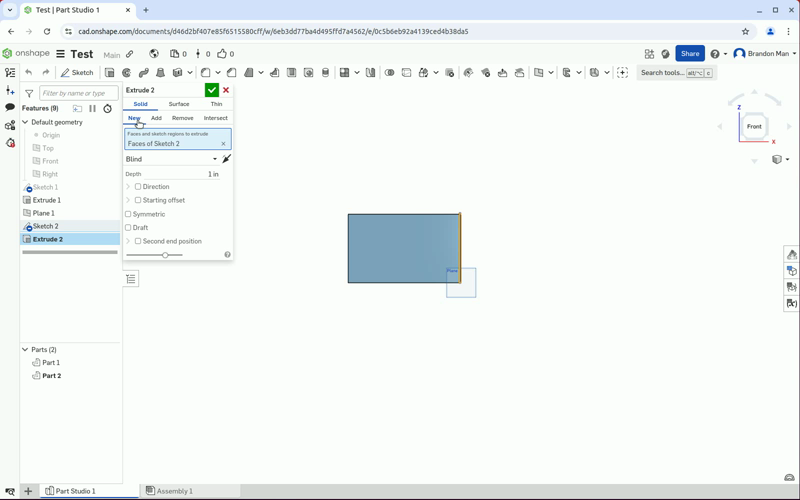
key(tab, 4)
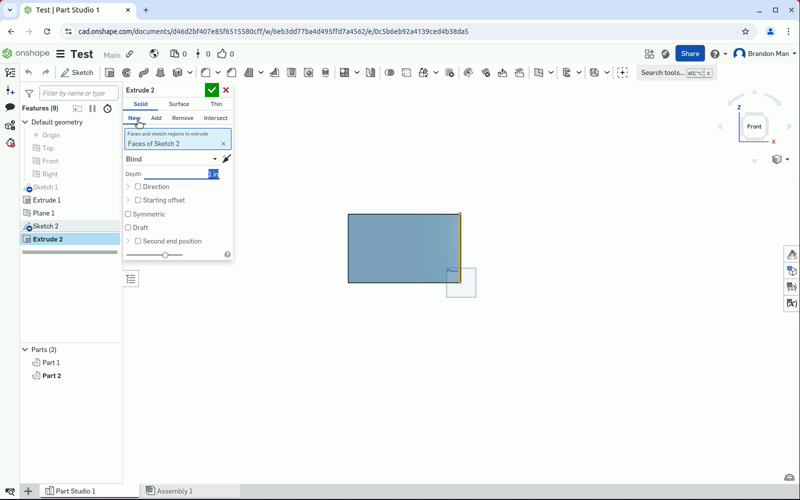
text(8.425)
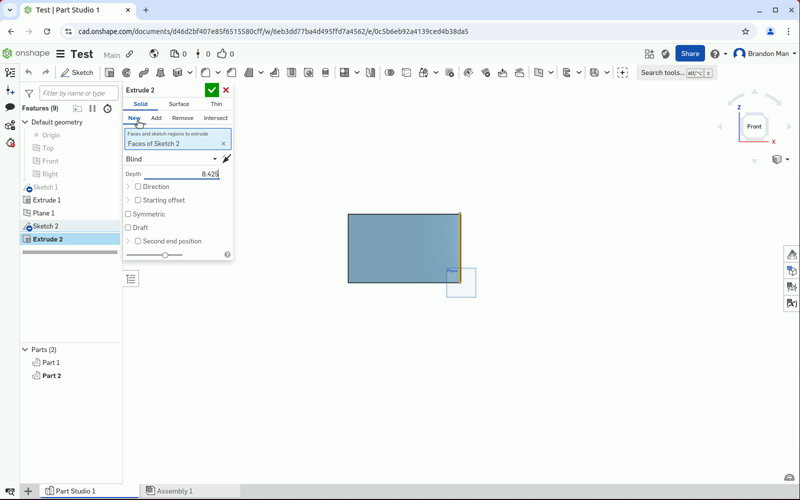
key(enter)
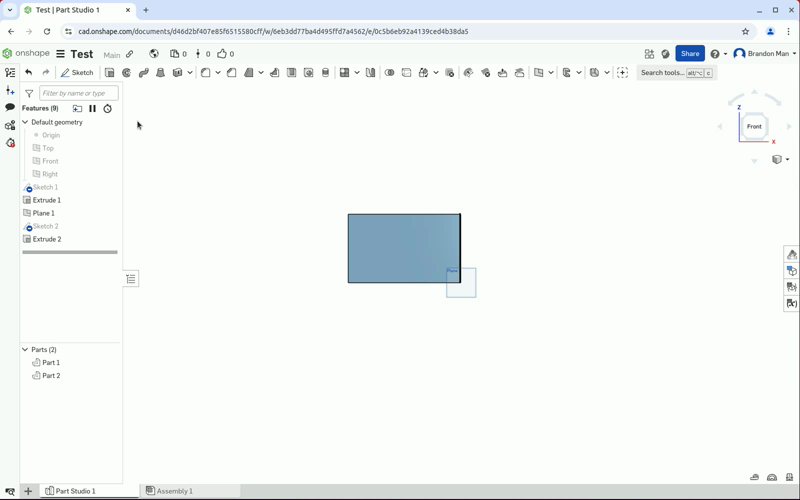
key(shift+h)
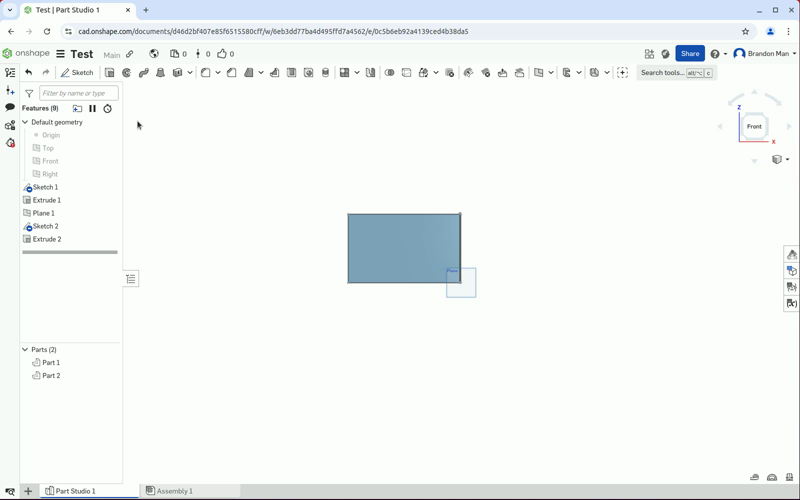
key(shift+h)
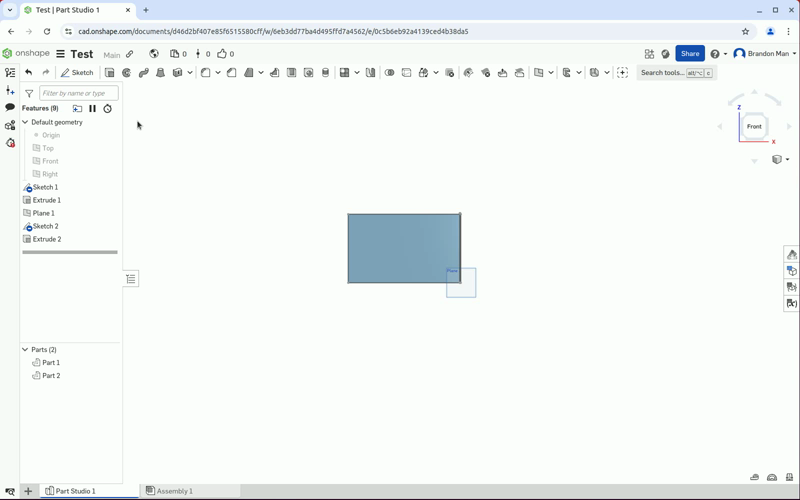
key(shift+7)
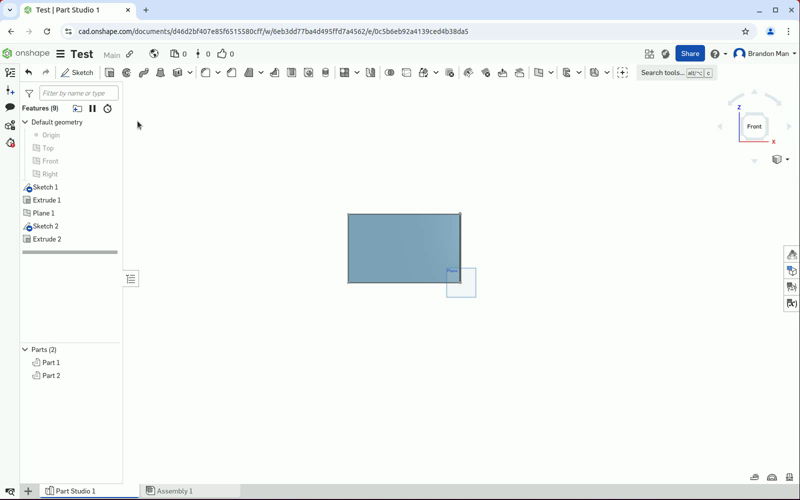
key(left, 2)
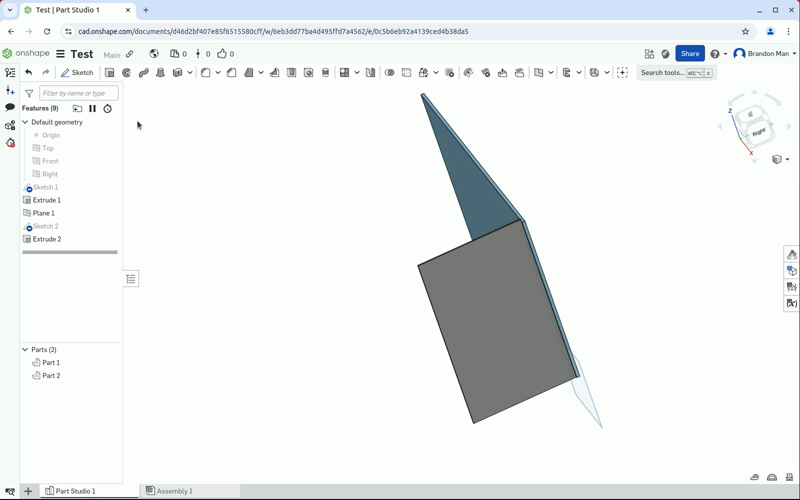
key(down, 2)
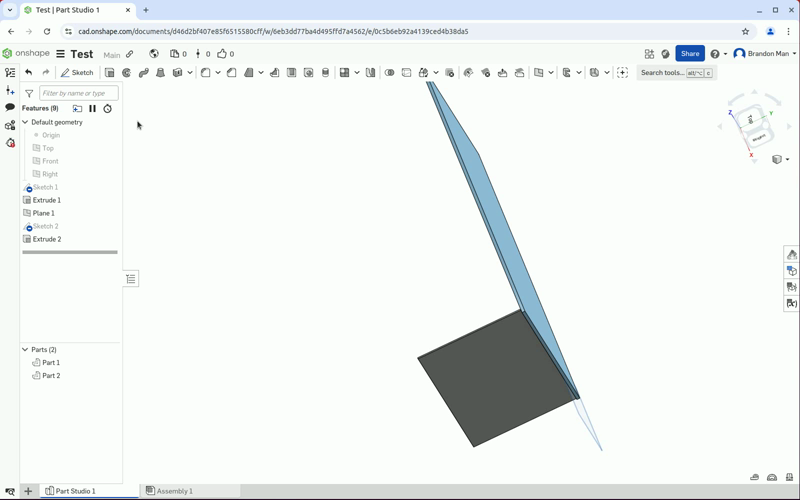
key(up, 2)
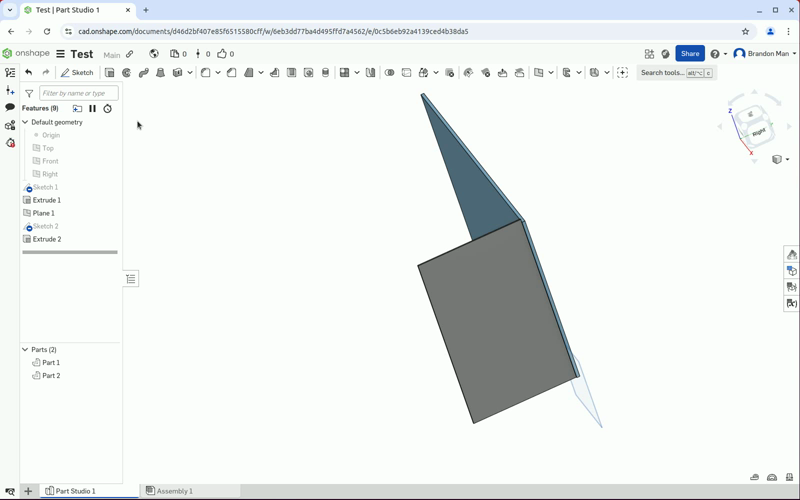
key(right, 2)
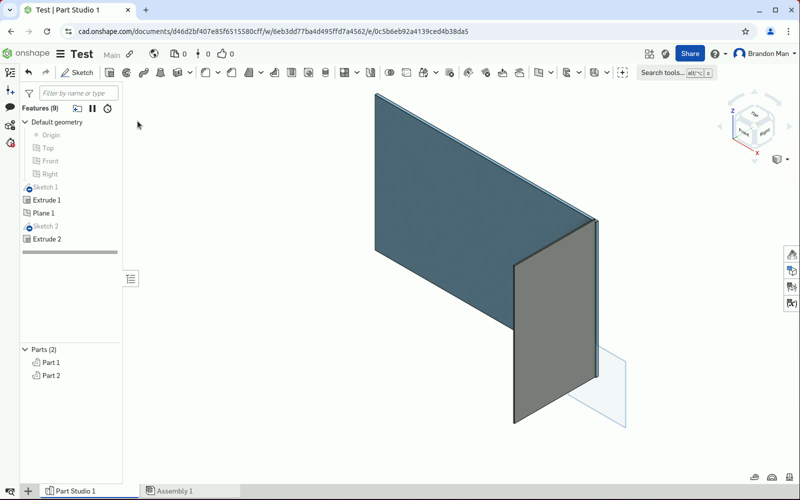
mouse_move(73, 189)
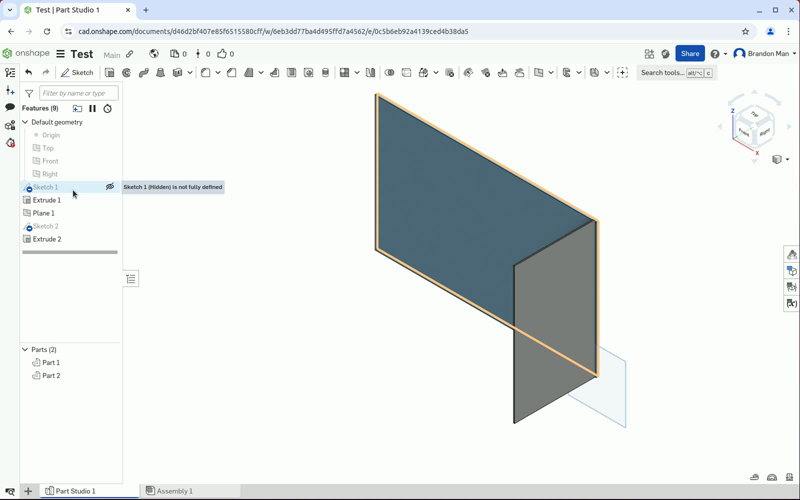
click(73, 189)